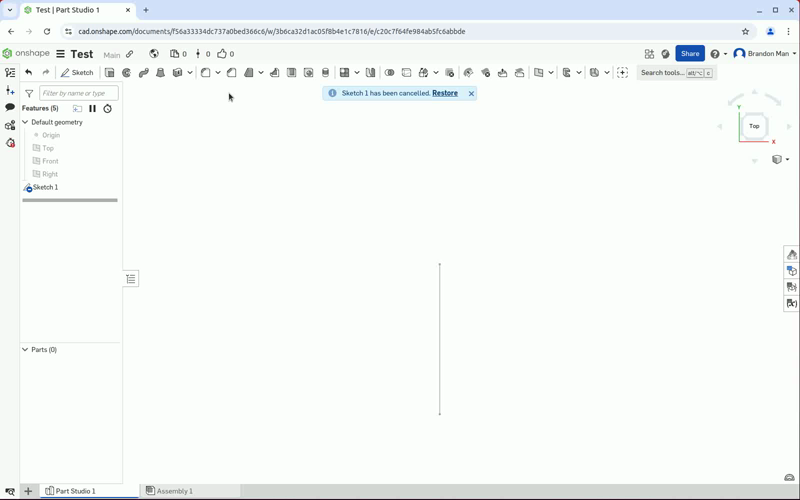
key(shift+h)
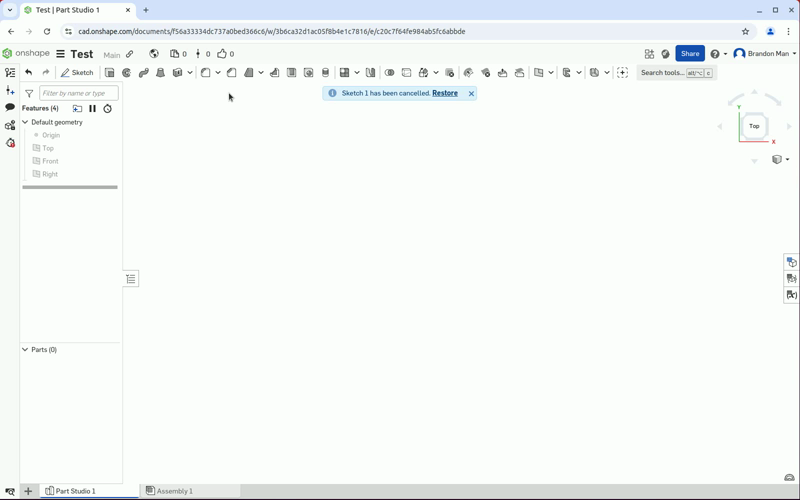
mouse_move(73, 352)
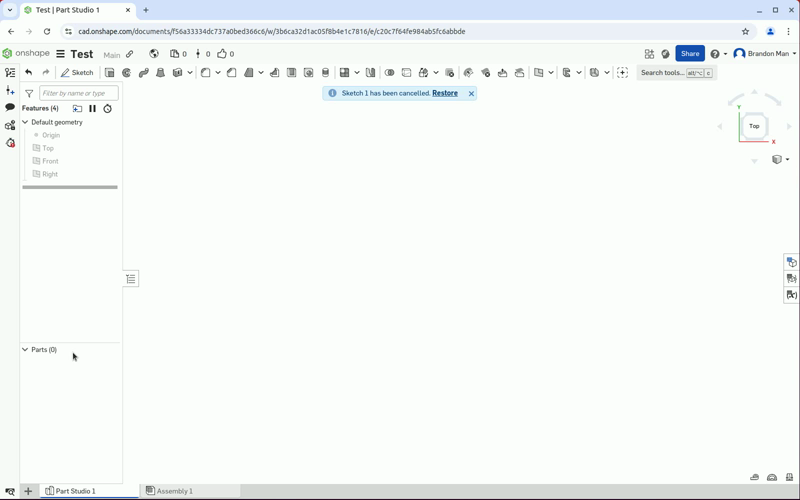
key(y)
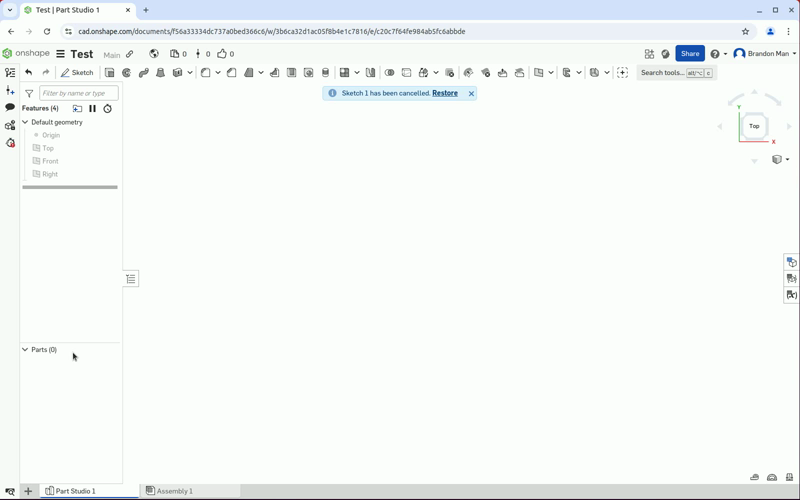
key(shift+p)
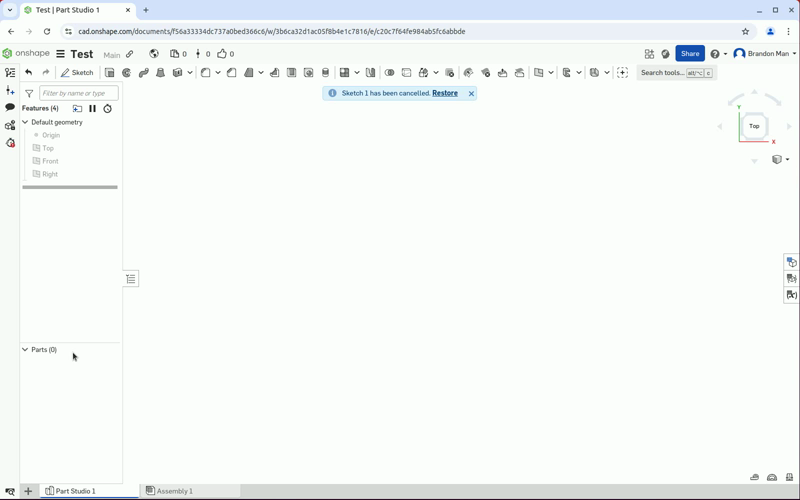
key(space)
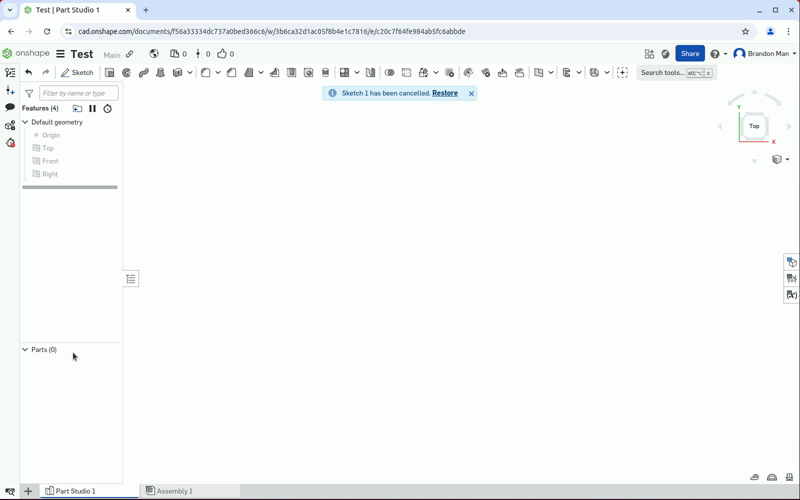
key_down(shift)
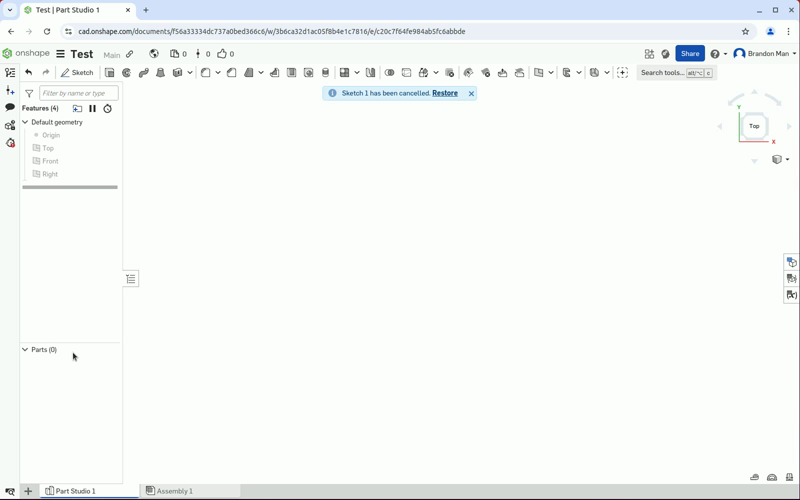
key(up)
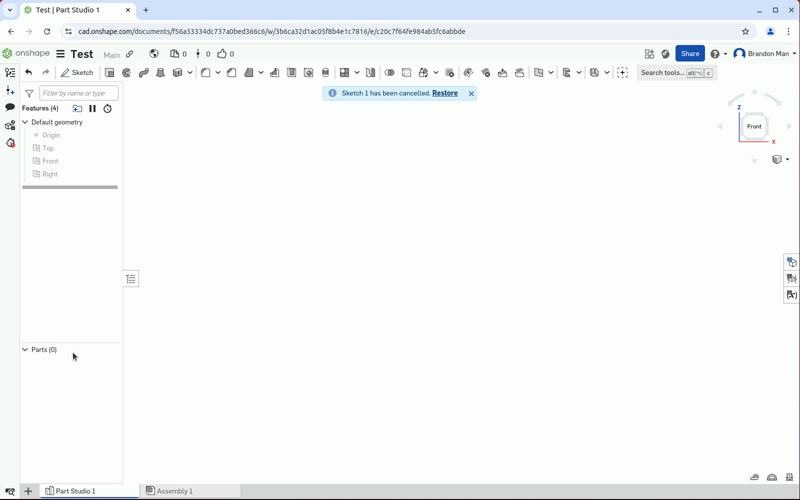
key_up(shift)
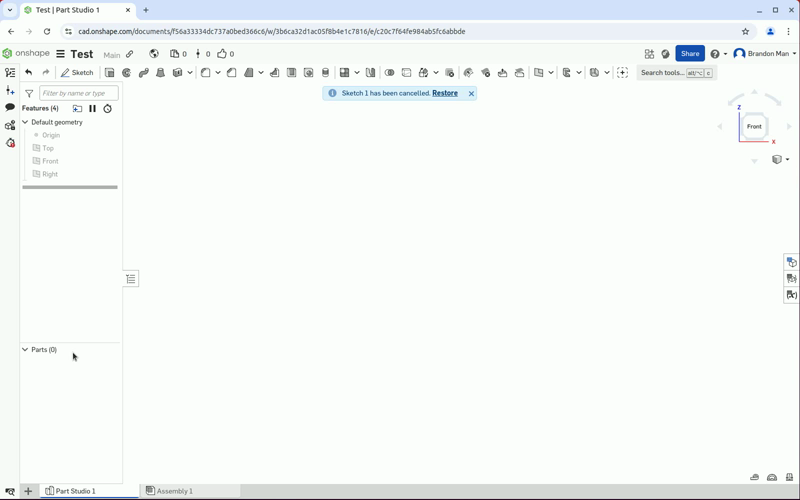
mouse_move(73, 352)
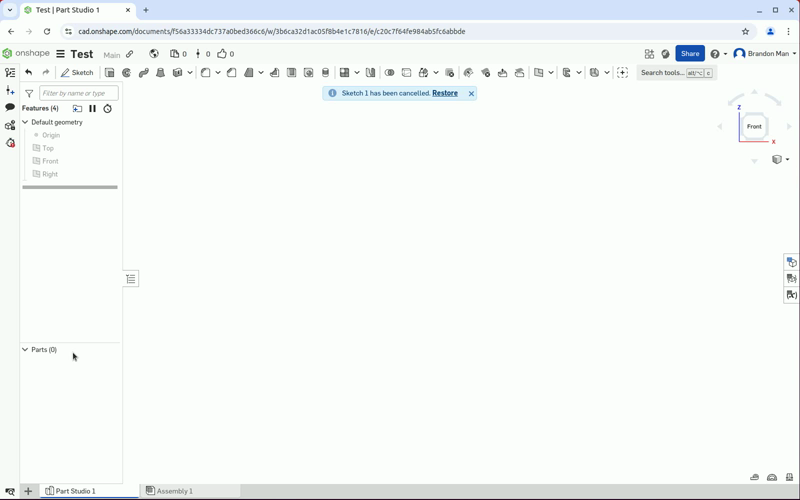
key(shift+y)
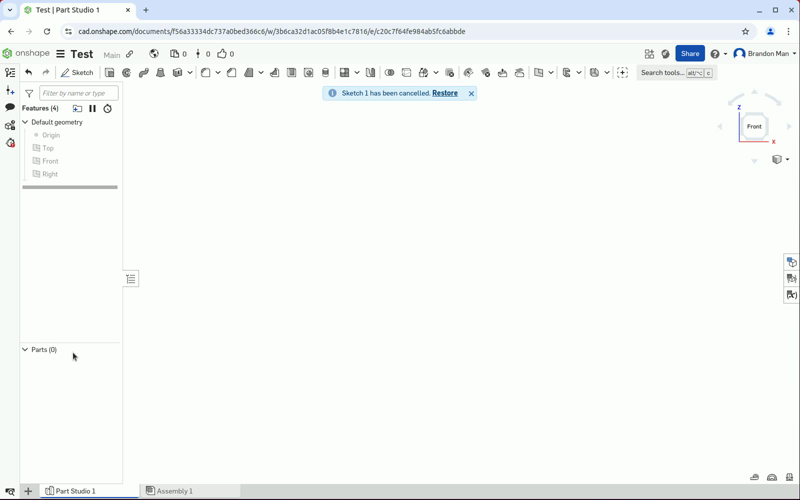
key(shift+s)
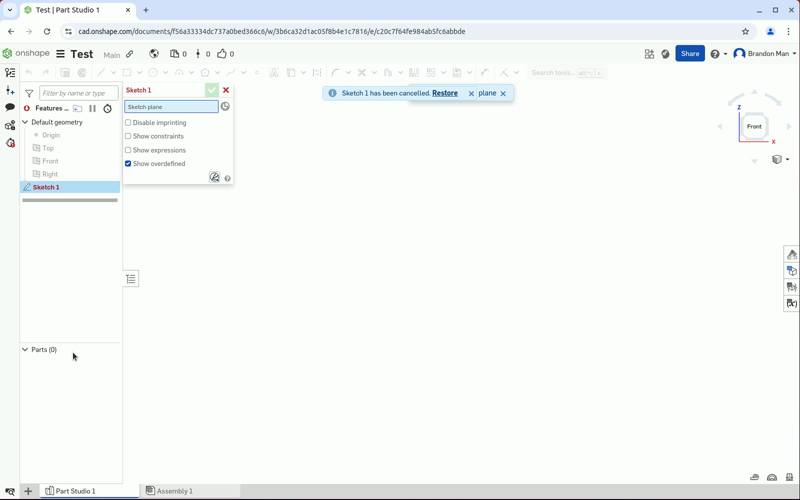
mouse_move(73, 163)
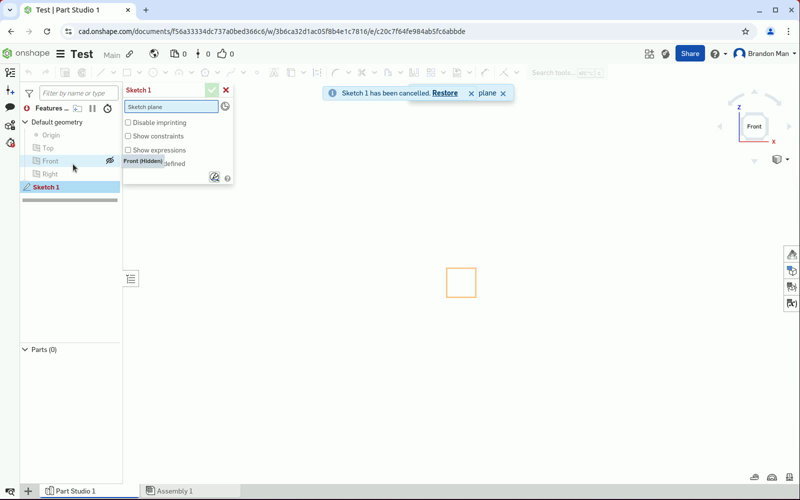
click(73, 163)
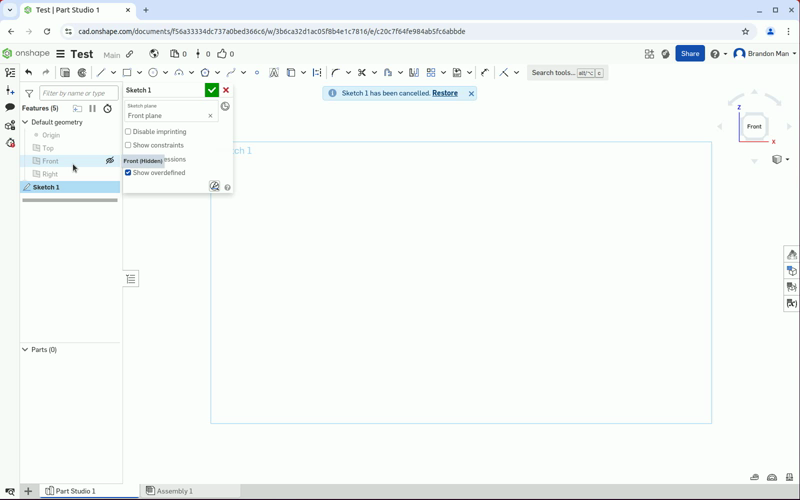
mouse_move(73, 352)
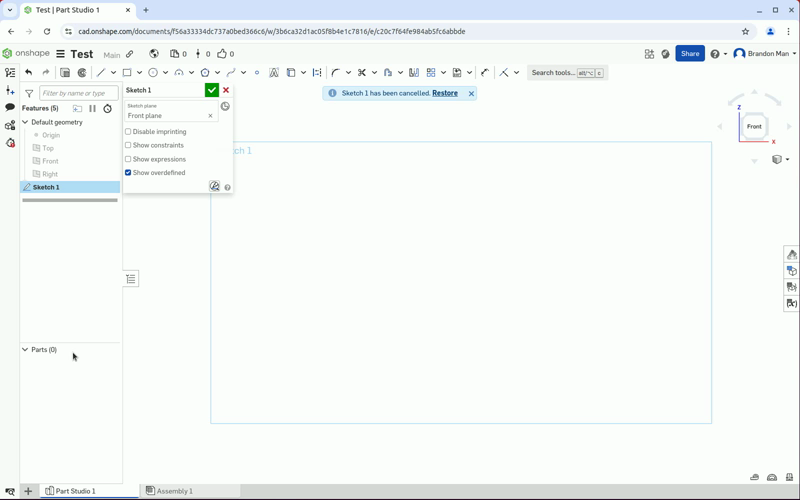
key(y)
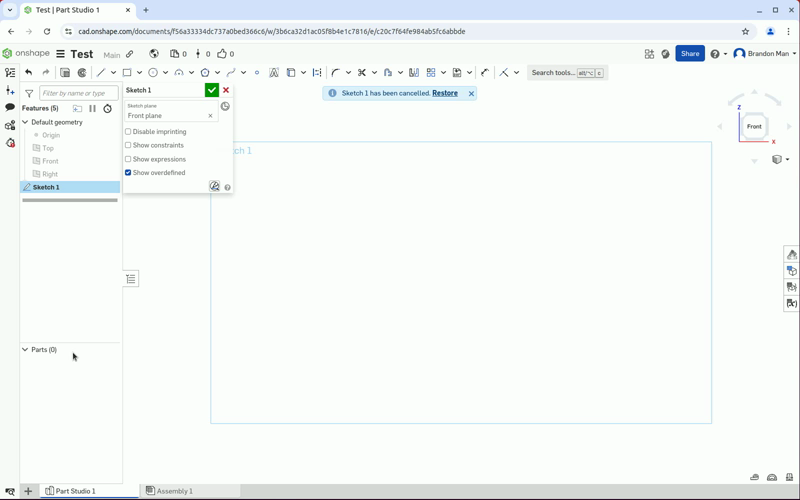
key(l)
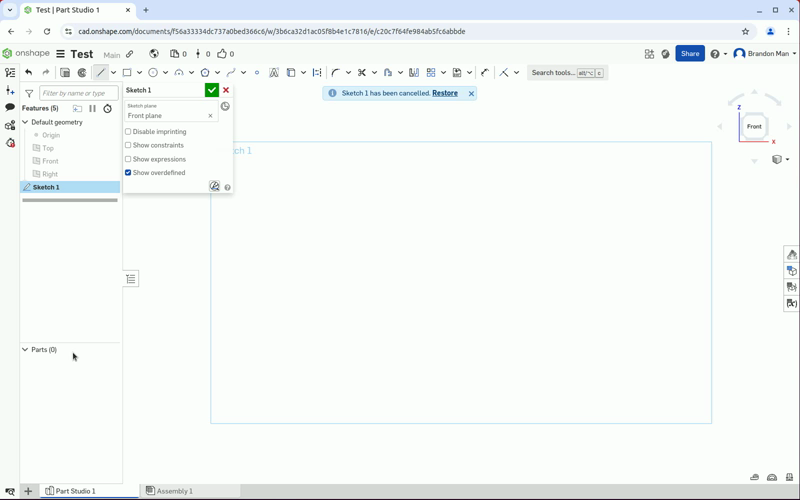
key_down(shift)
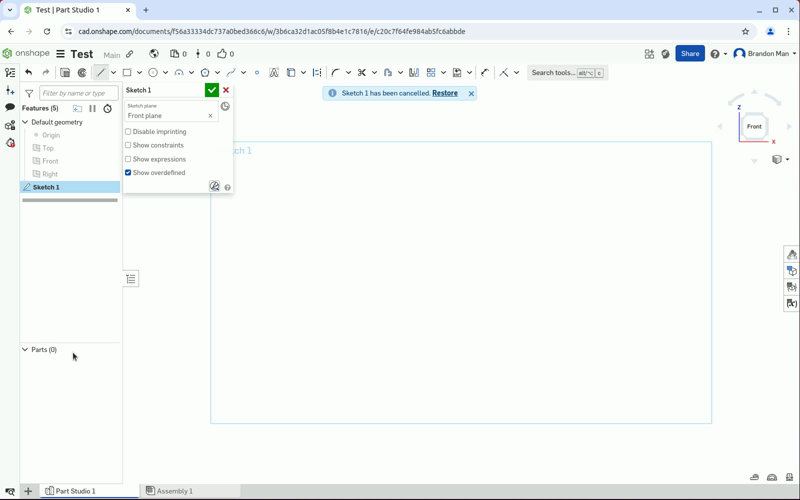
mouse_move(460, 282)
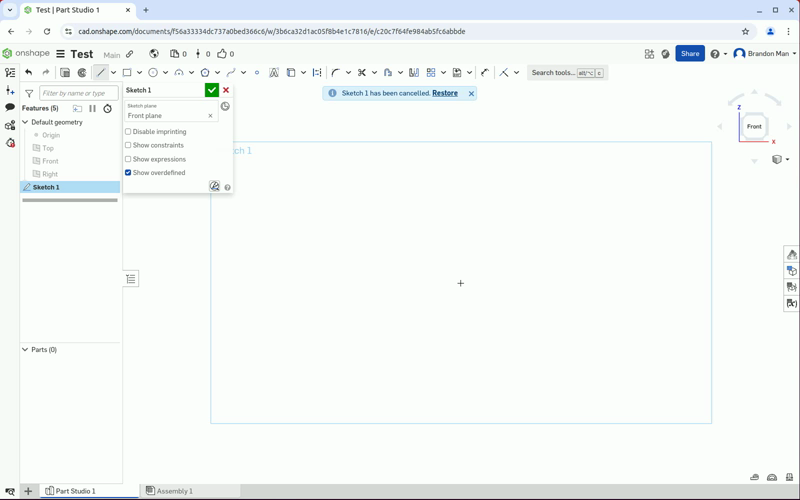
click(460, 282)
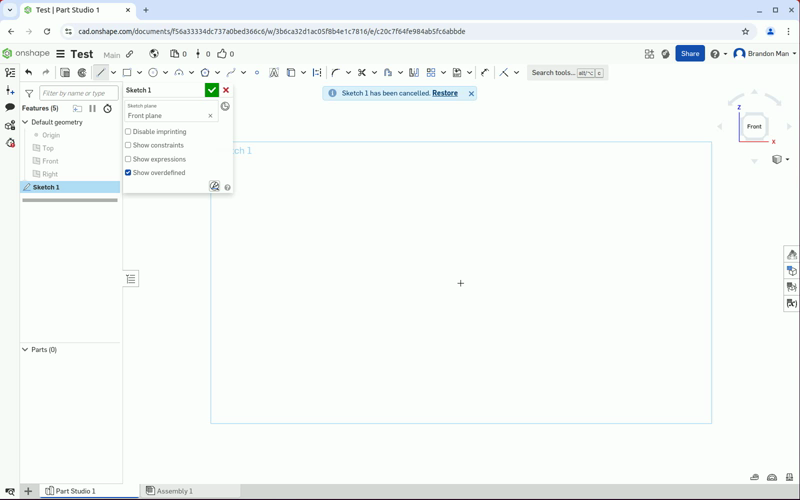
key_up(shift)
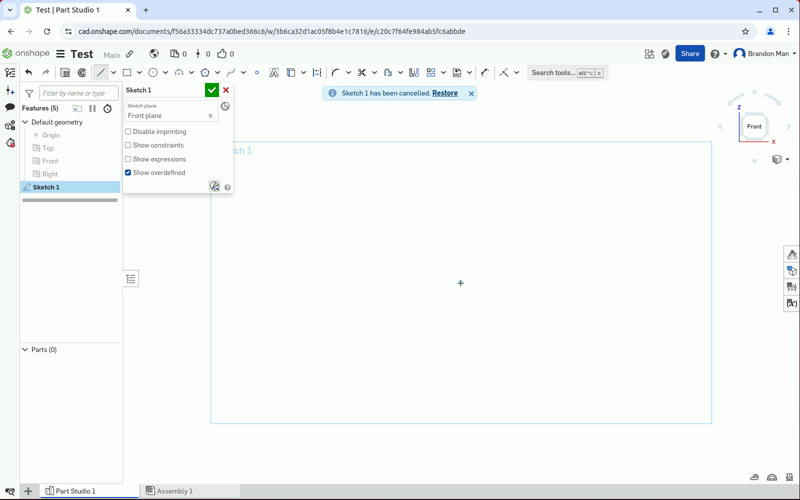
key_down(shift)
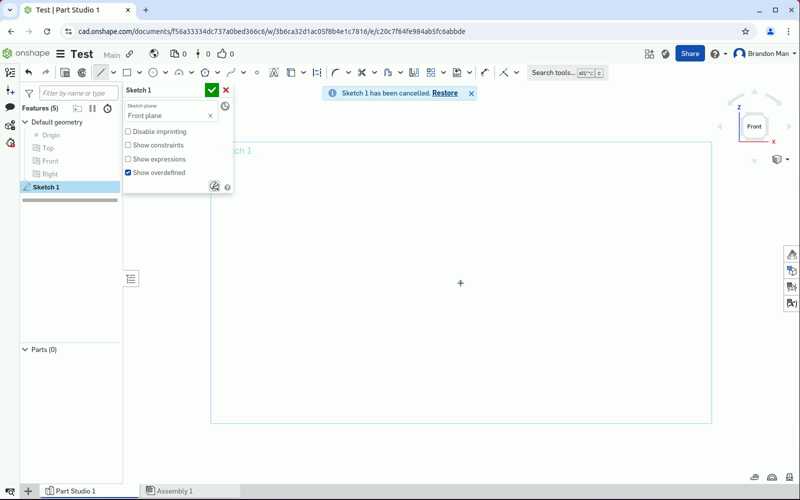
mouse_move(573, 282)
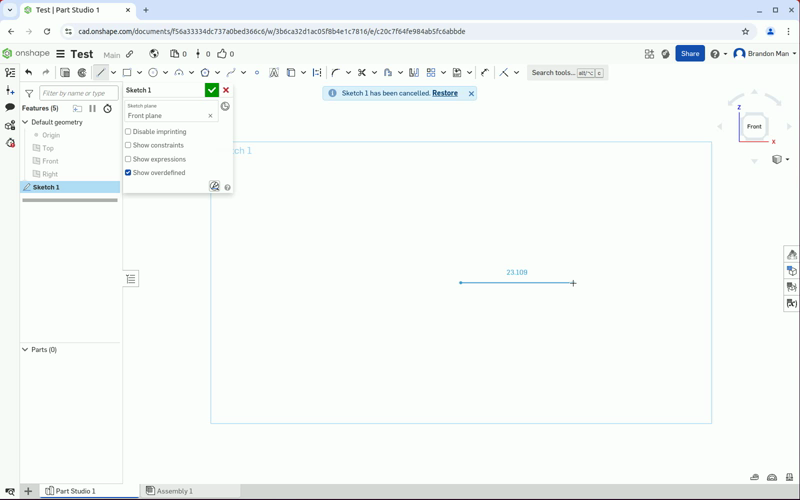
click(573, 282)
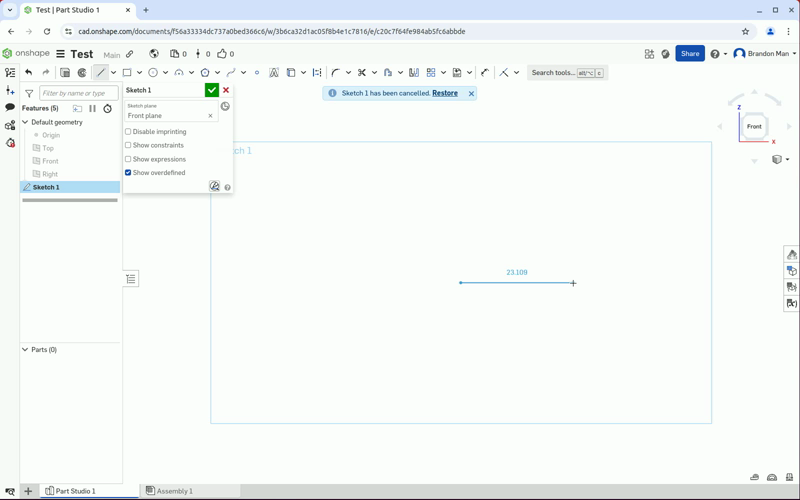
key_up(shift)
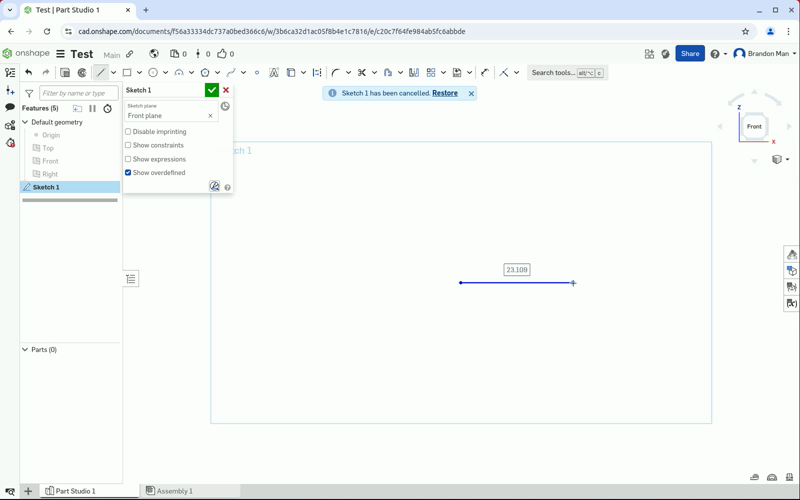
key_down(shift)
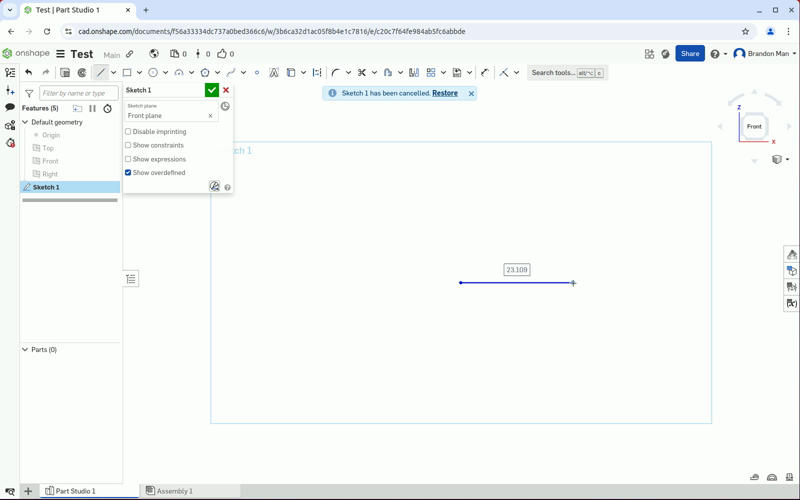
mouse_move(573, 170)
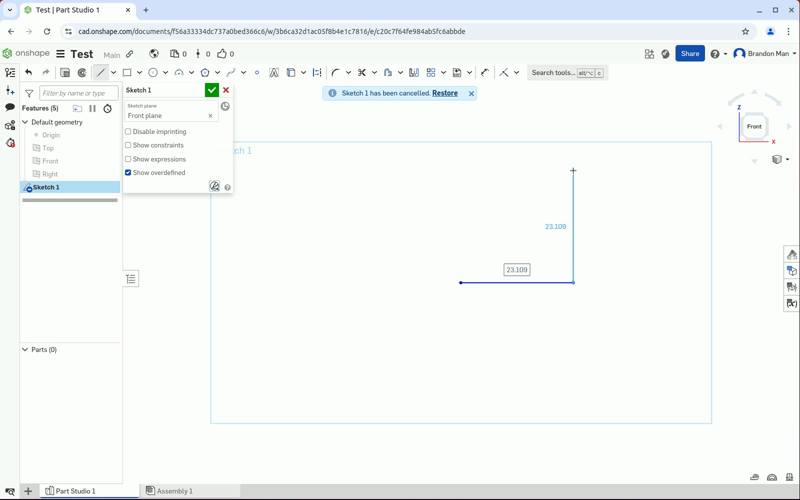
click(573, 170)
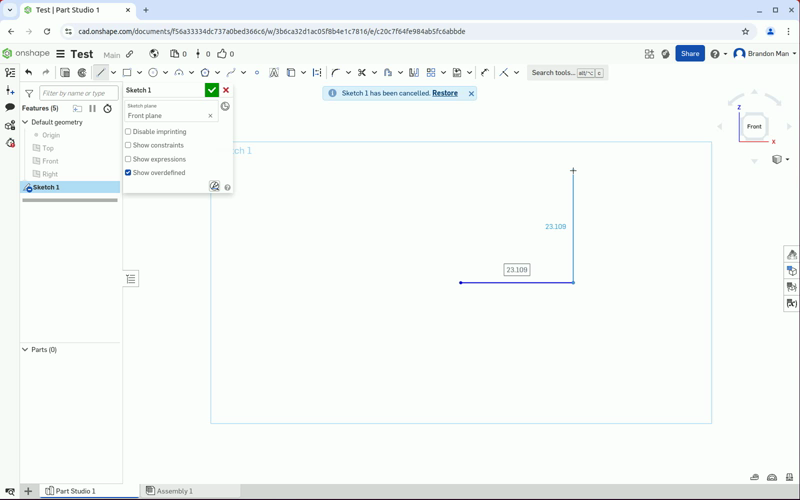
key_up(shift)
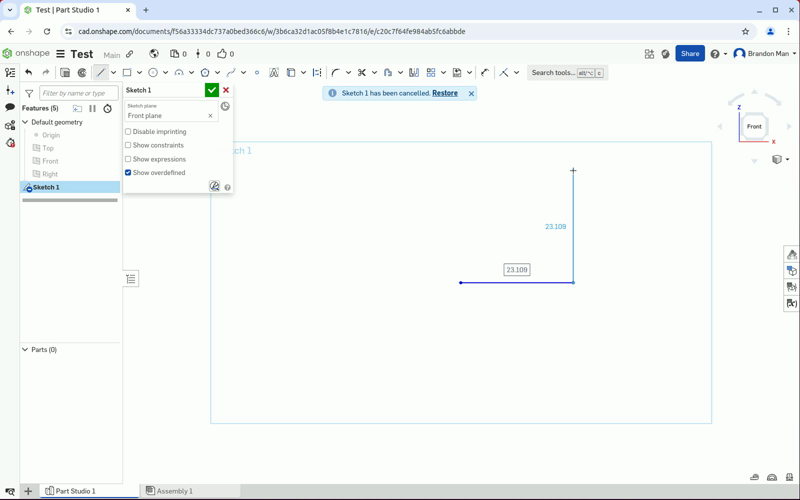
key_down(shift)
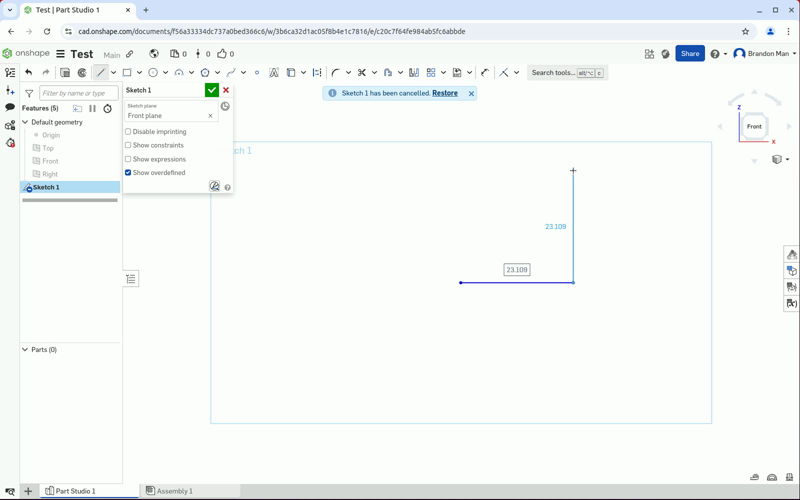
mouse_move(460, 170)
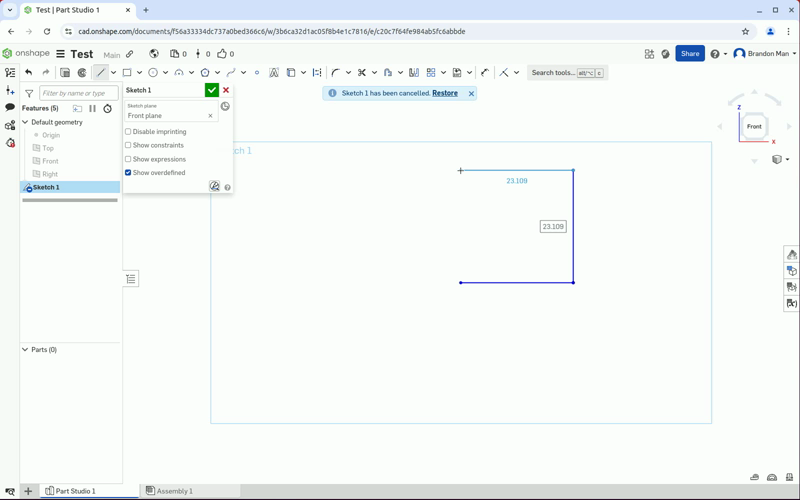
click(460, 170)
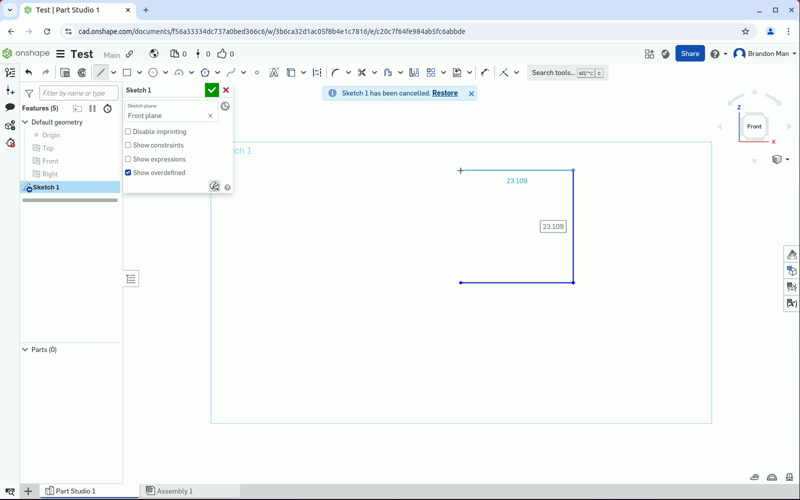
key_up(shift)
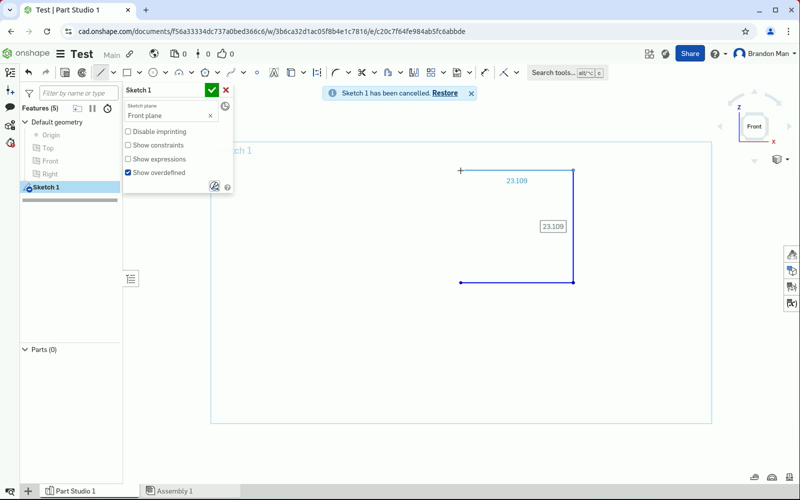
key_down(shift)
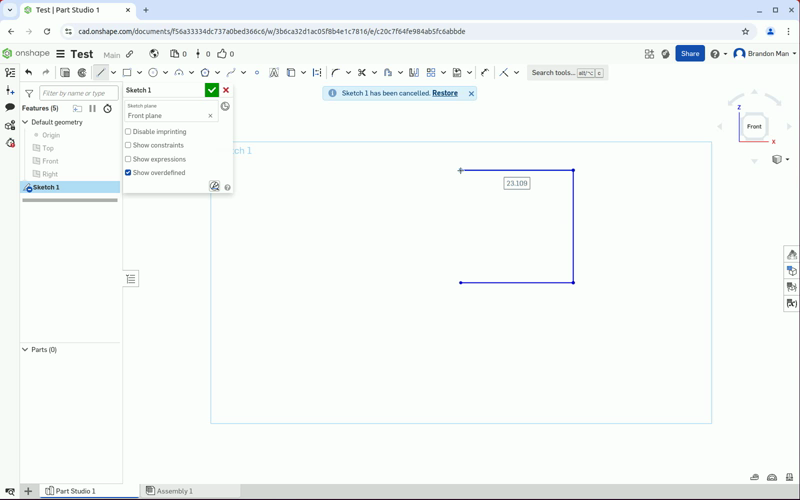
mouse_move(460, 282)
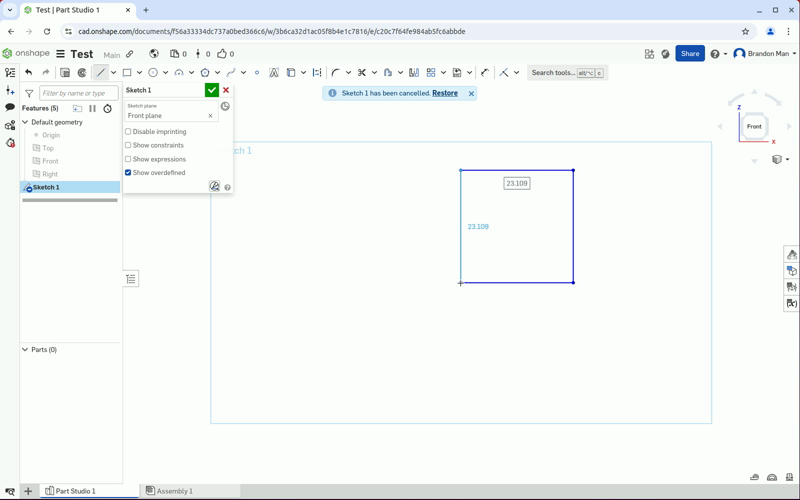
key_up(shift)
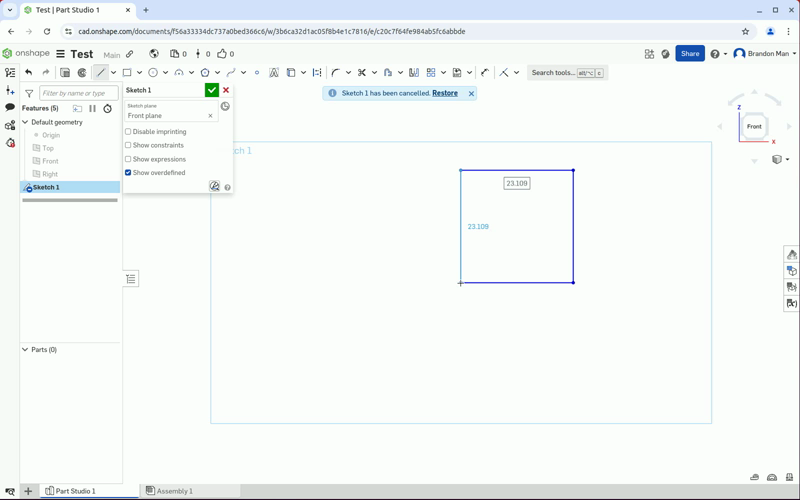
click(460, 282)
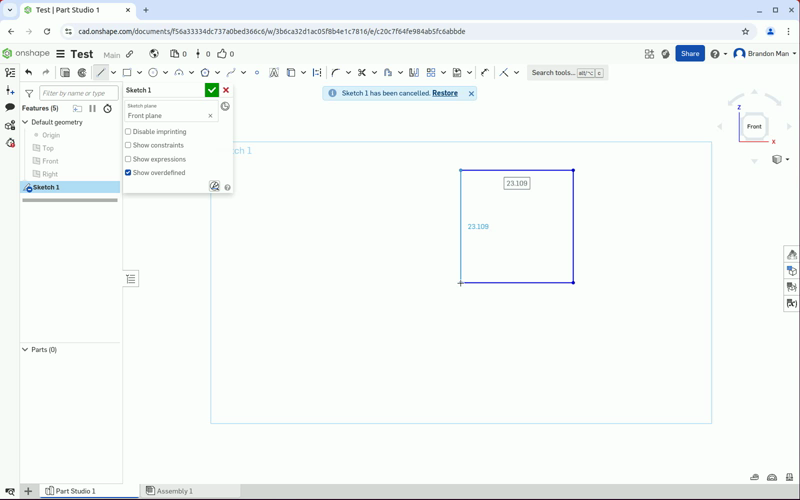
key(esc)
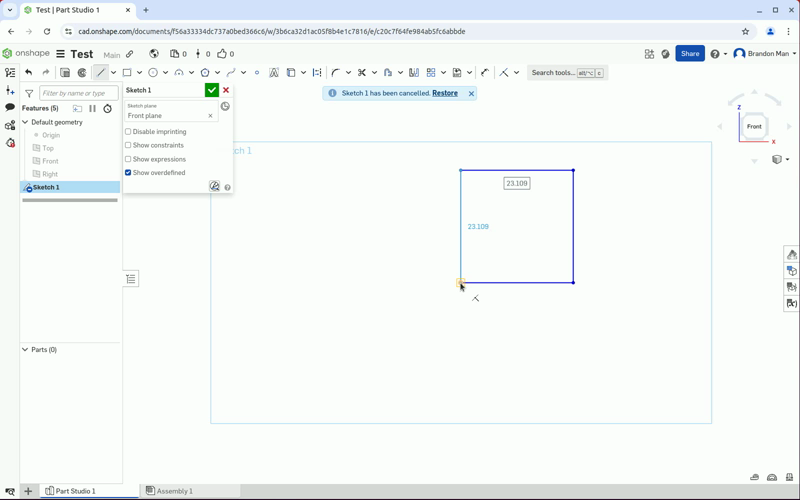
mouse_move(539, 253)
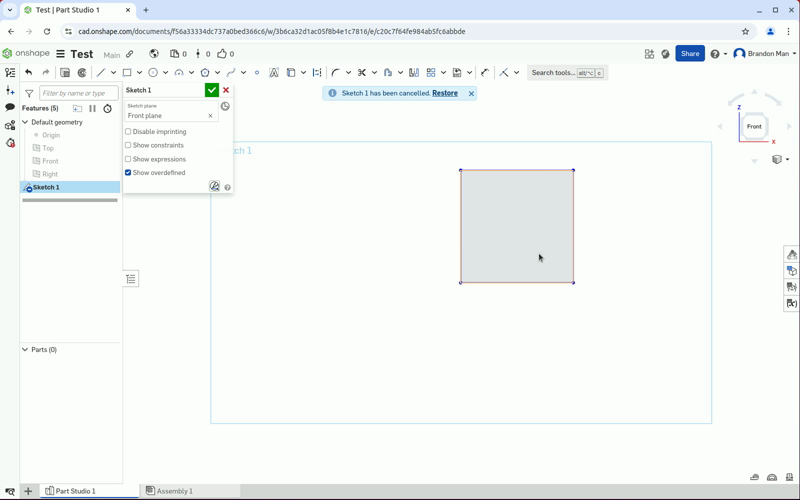
click(539, 253)
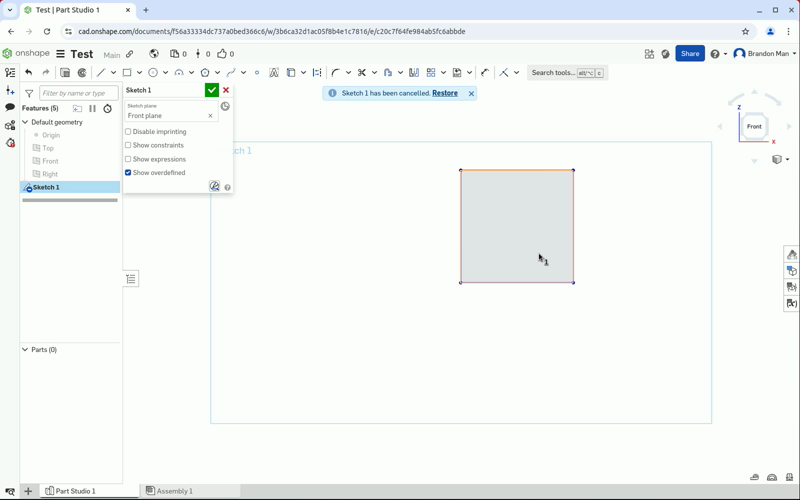
mouse_move(73, 352)
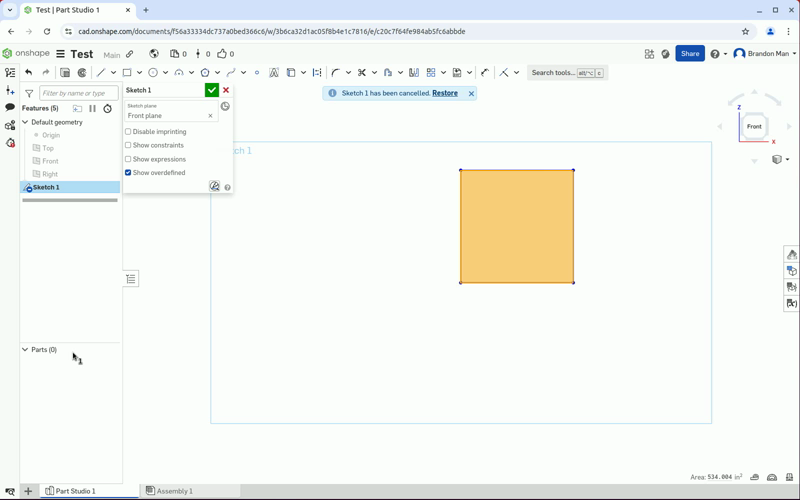
key(shift+y)
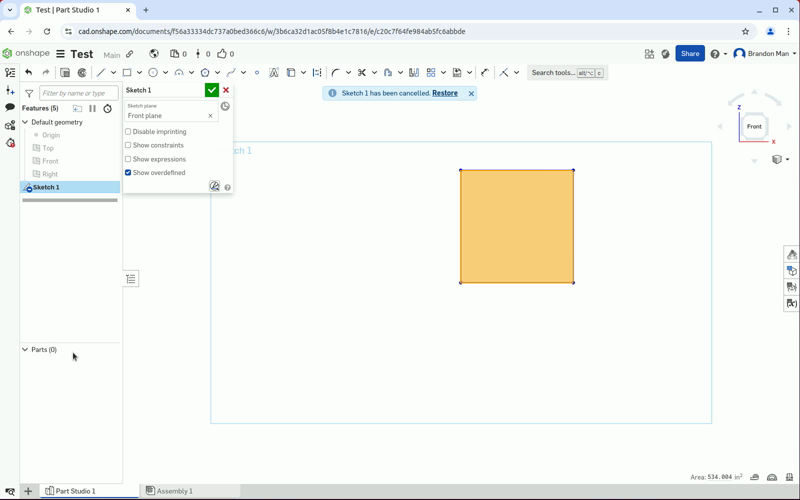
key(shift+e)
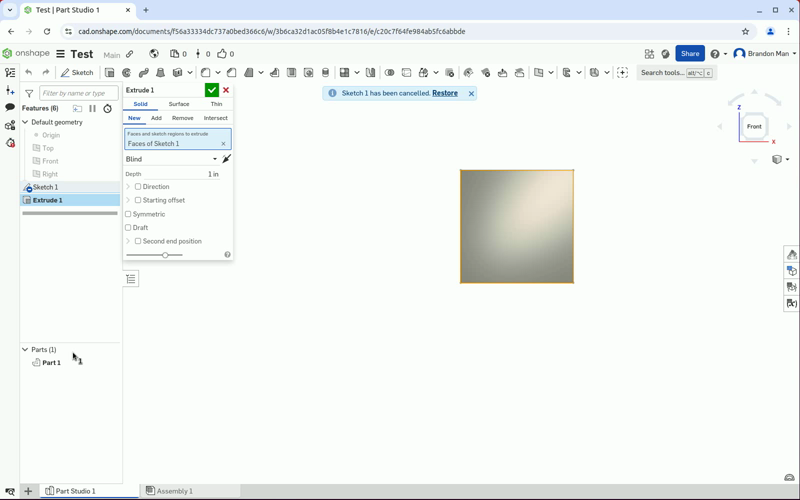
mouse_move(143, 106)
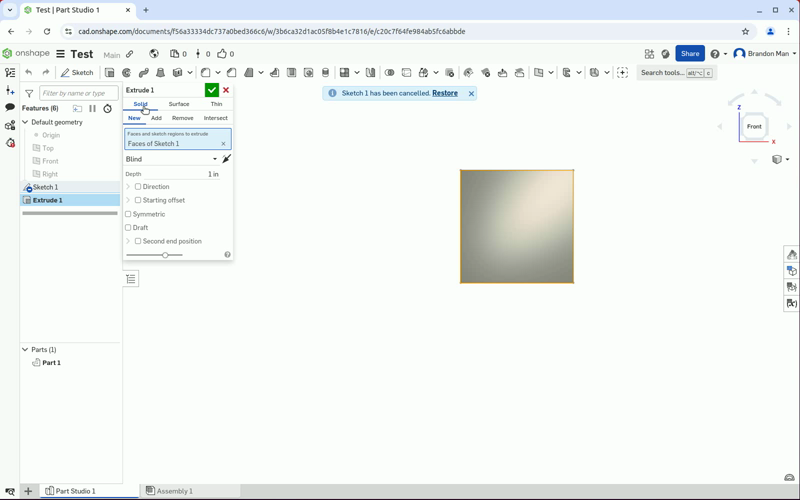
click(143, 106)
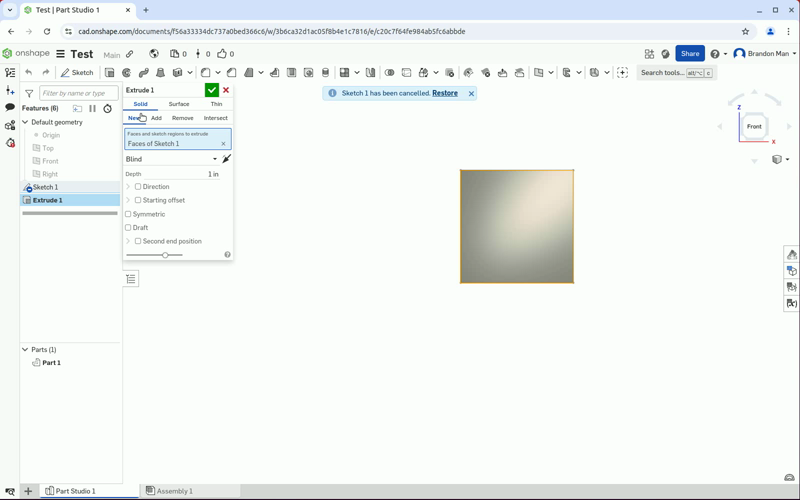
mouse_move(137, 120)
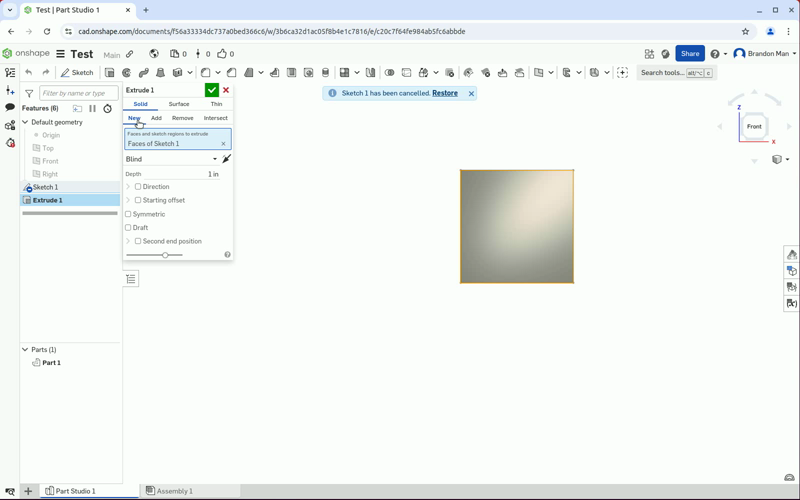
click(137, 120)
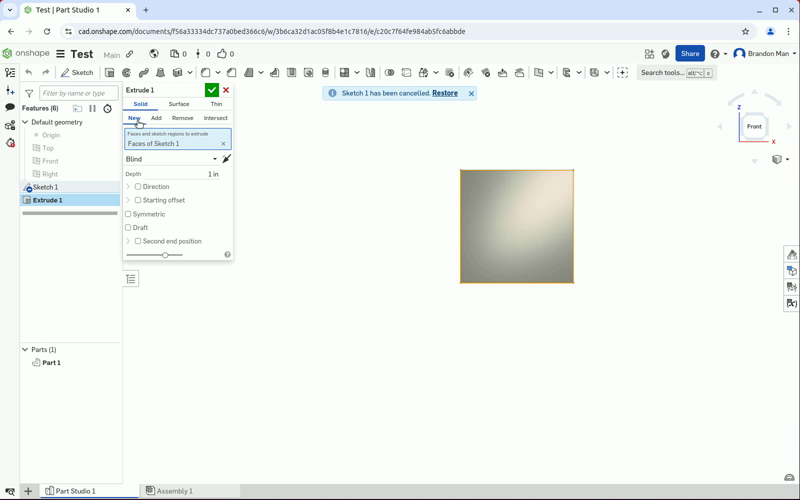
key(tab, 4)
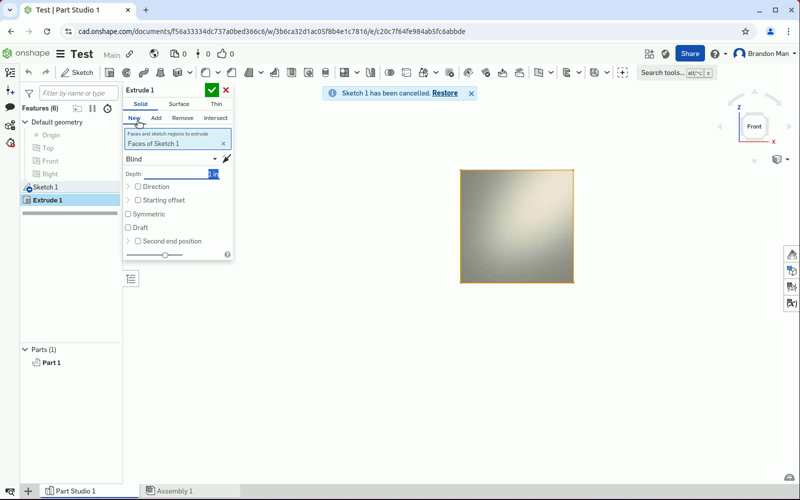
text(23.108)
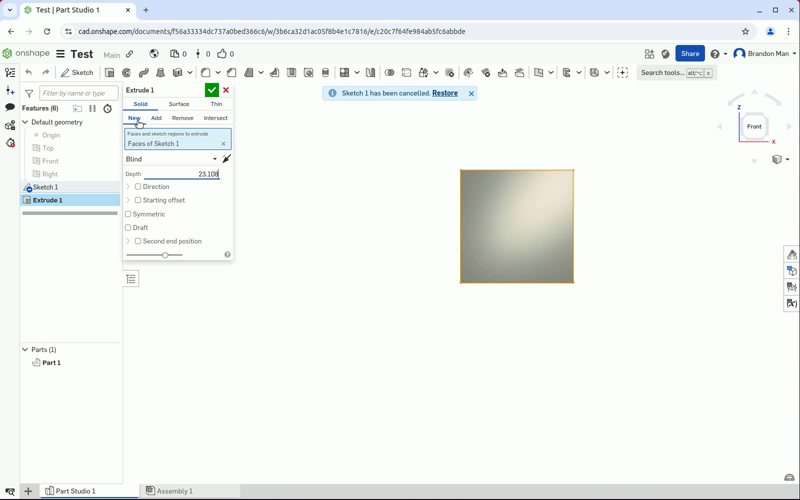
key(enter)
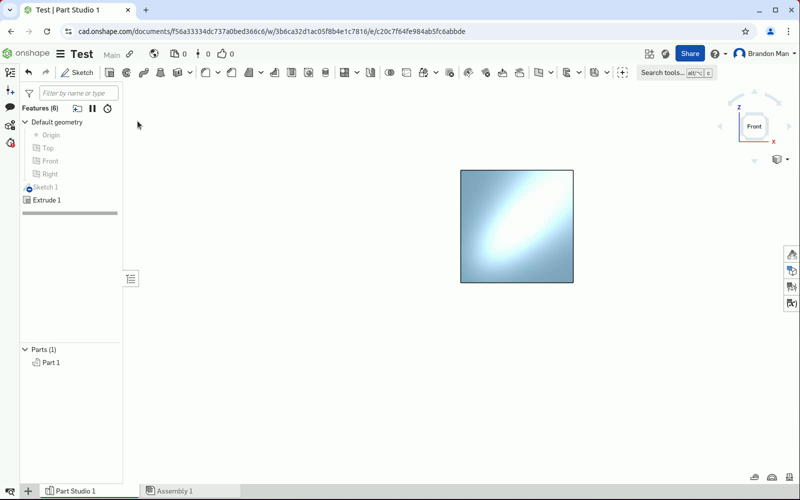
key(shift+h)
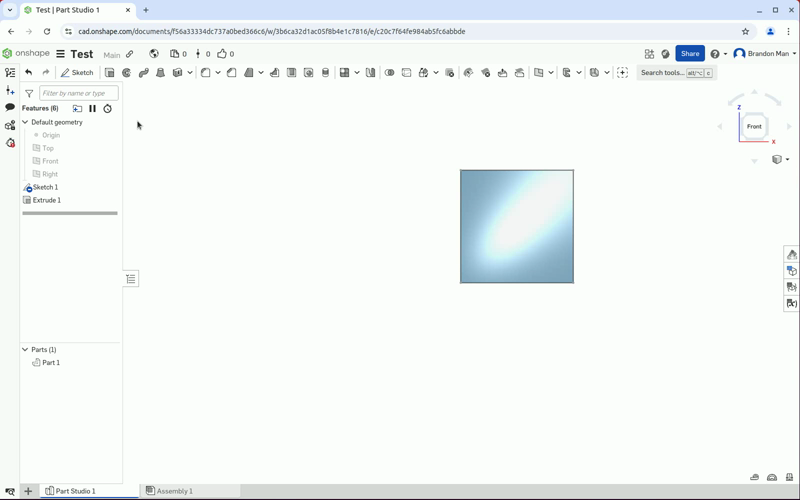
key(shift+h)
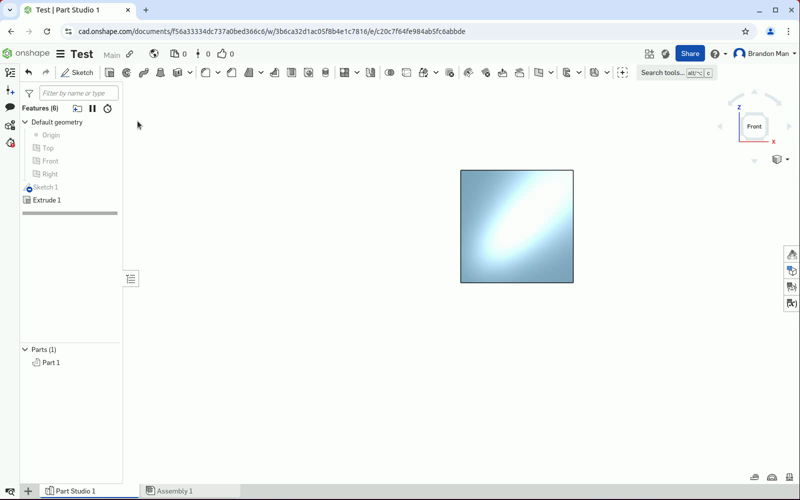
mouse_move(73, 189)
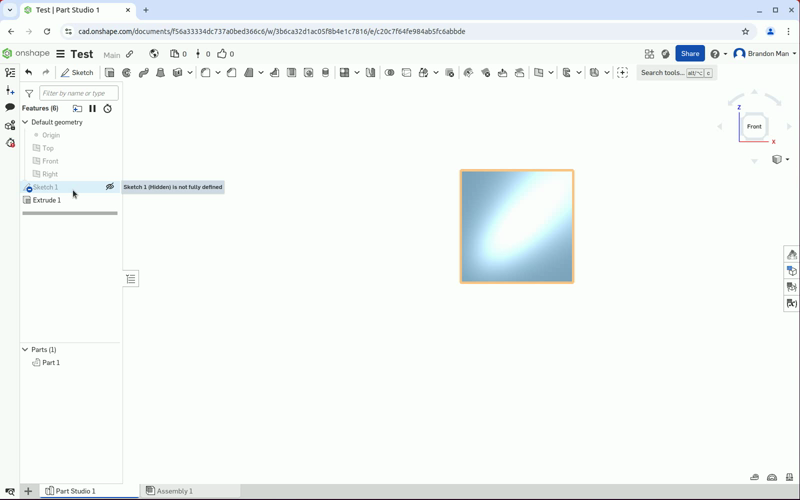
click(73, 189)
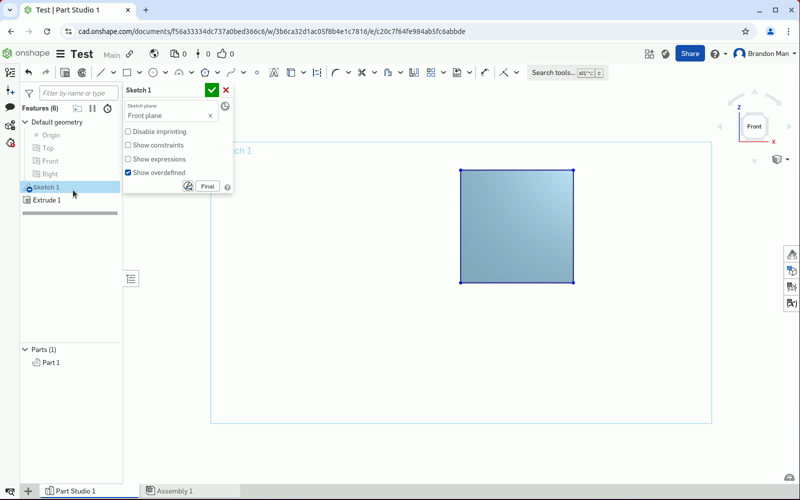
mouse_move(229, 92)
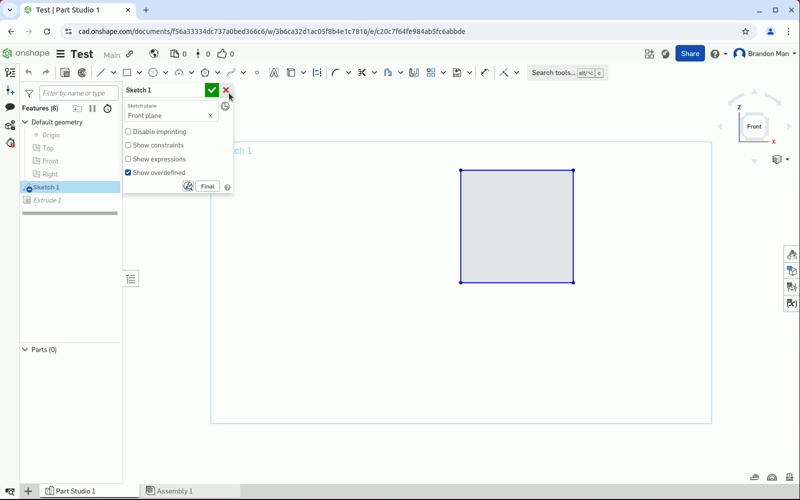
click(229, 92)
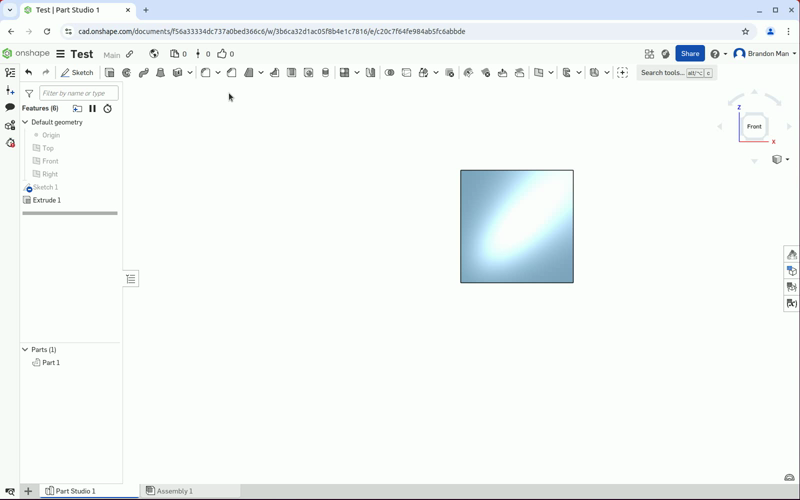
mouse_move(73, 352)
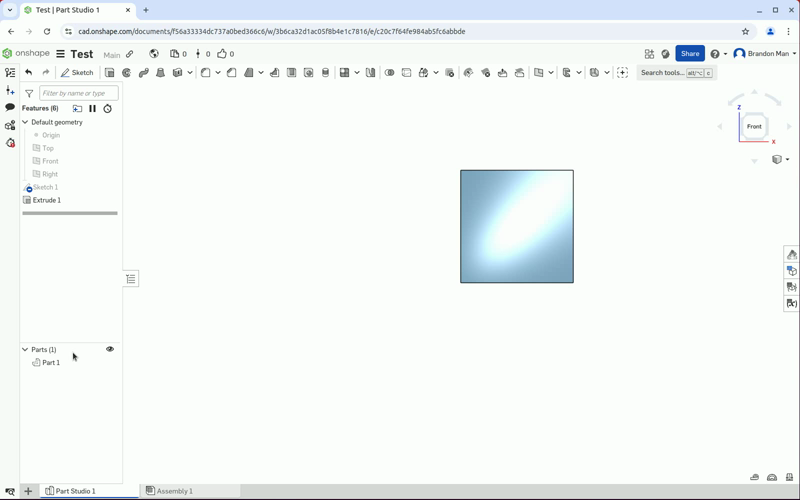
key(y)
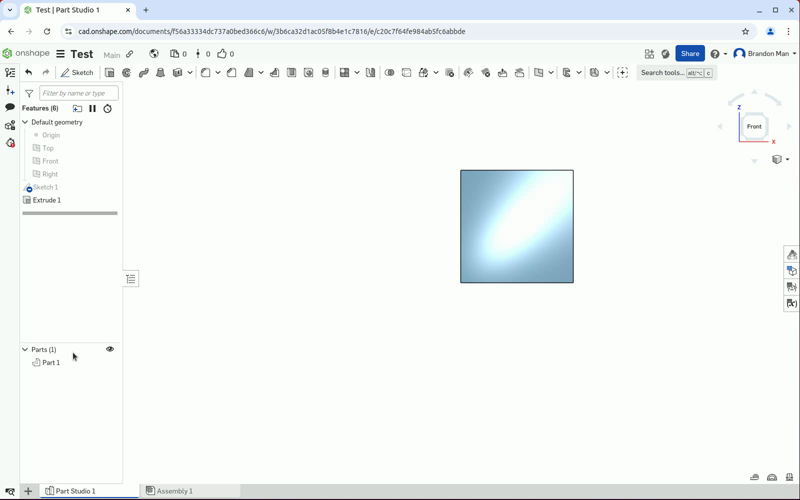
key(shift+p)
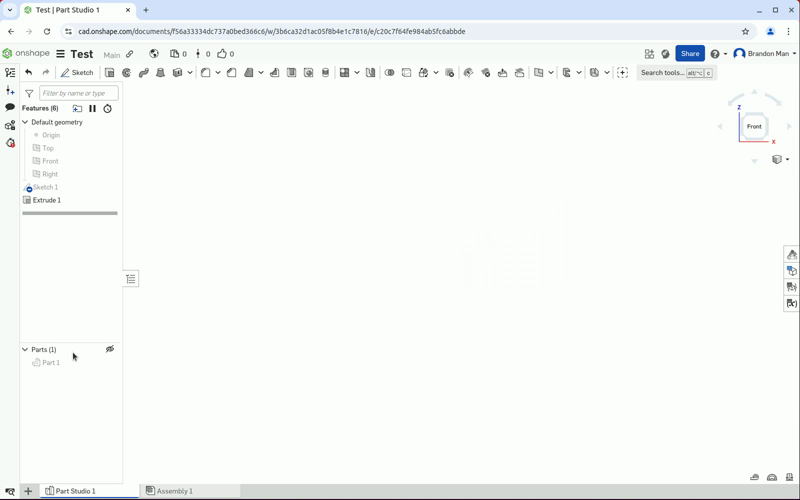
key(space)
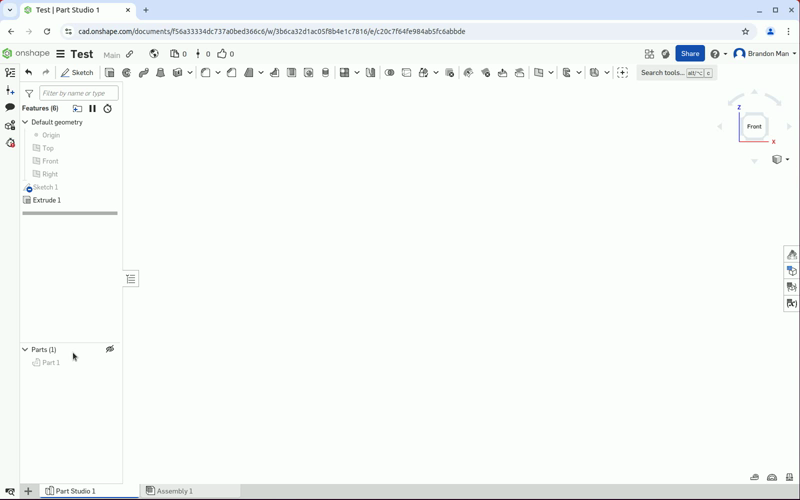
key_down(shift)
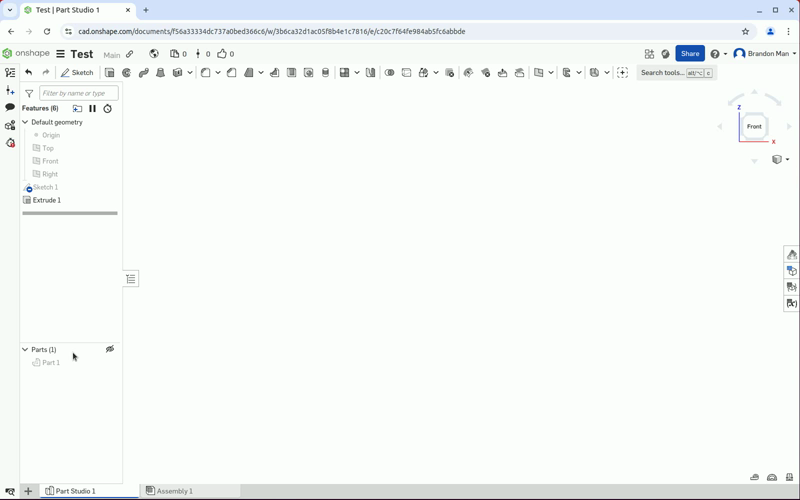
key(down)
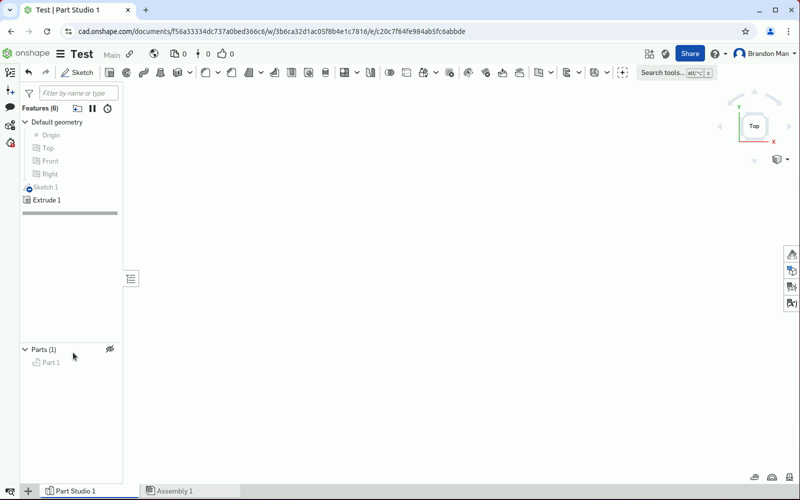
key_up(shift)
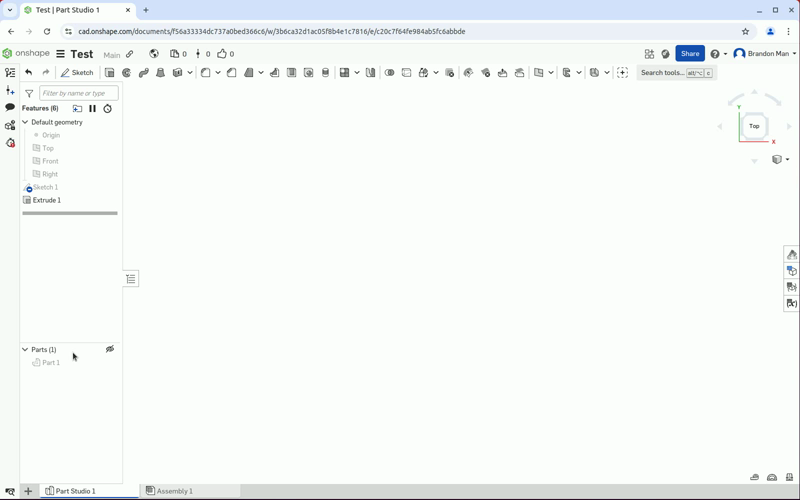
mouse_move(73, 352)
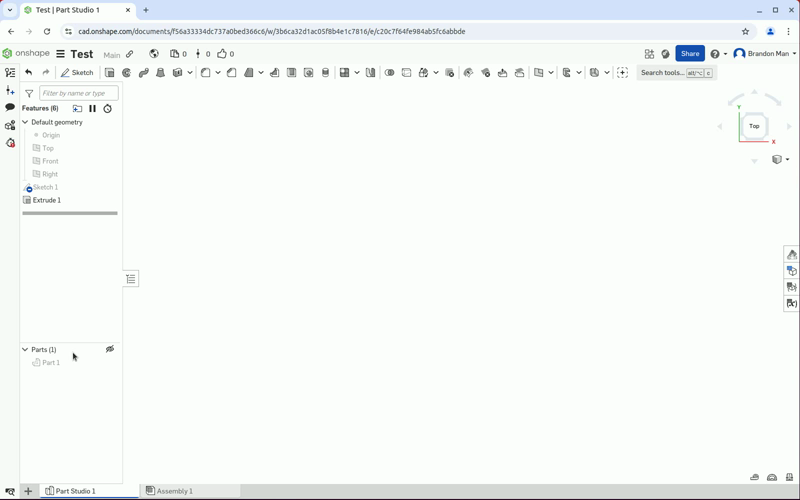
key(shift+y)
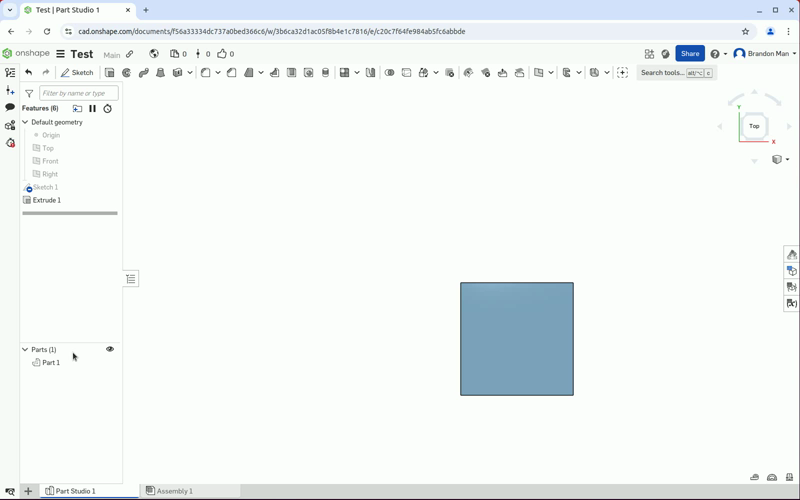
mouse_move(541, 75)
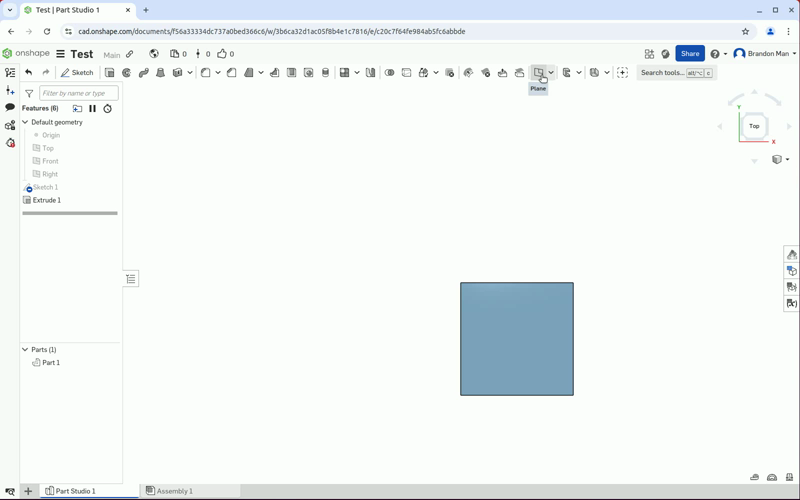
click(541, 75)
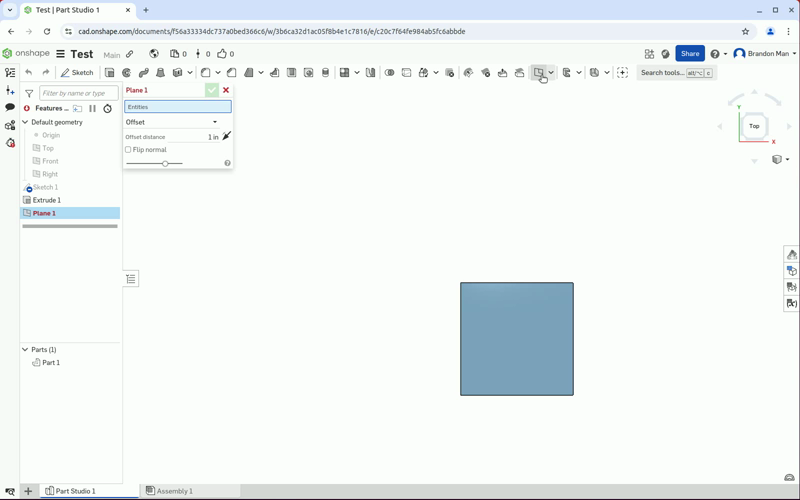
mouse_move(73, 150)
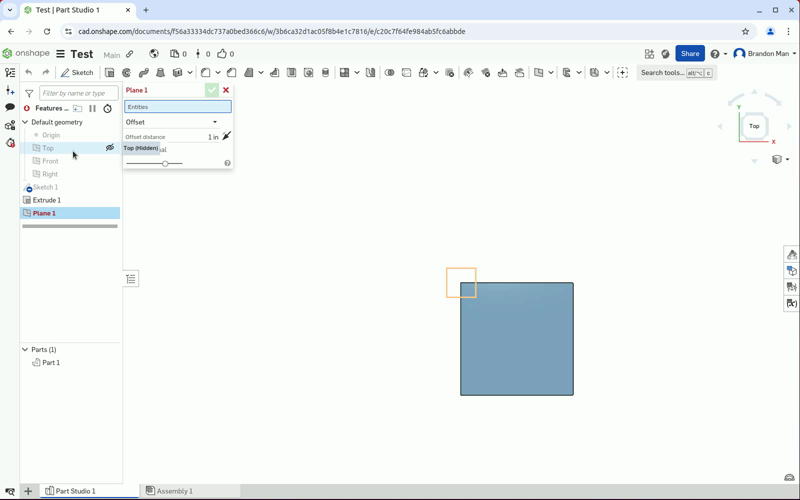
click(73, 150)
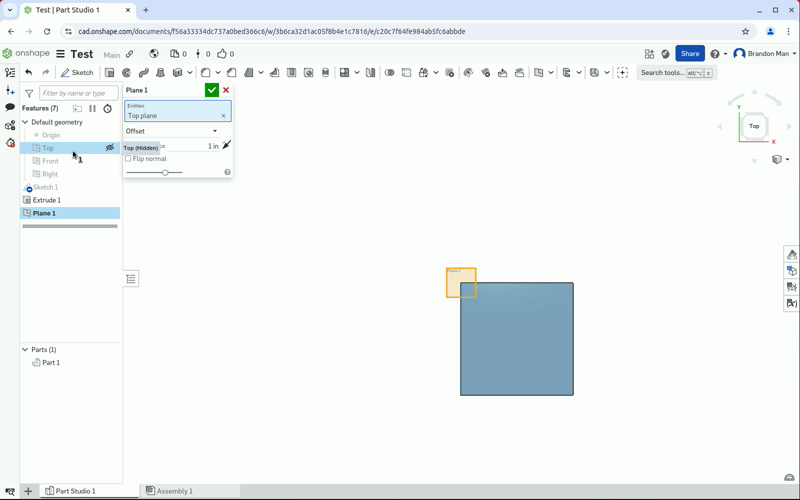
key(tab, 2)
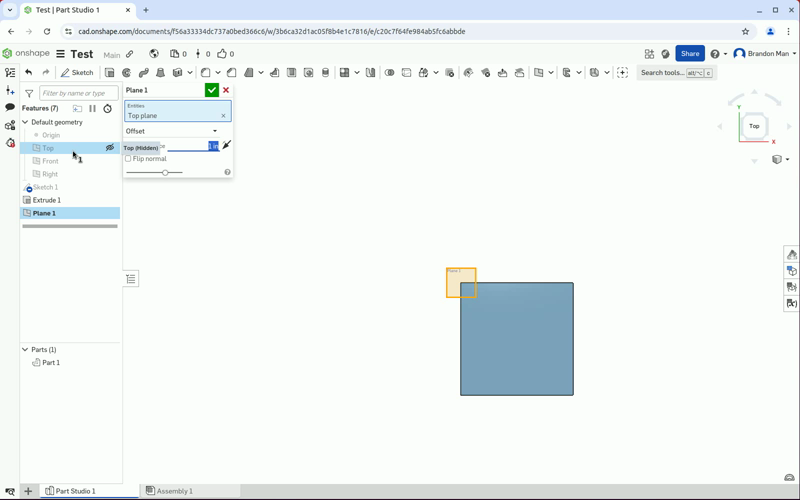
text(23.108)
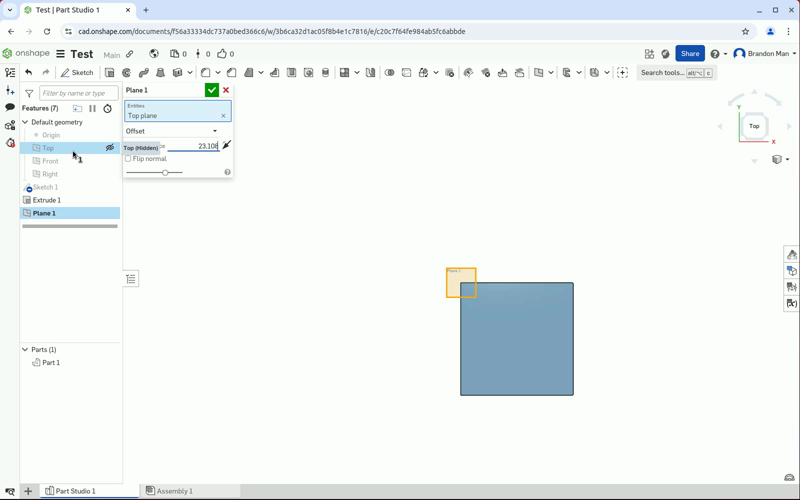
key(enter, 2)
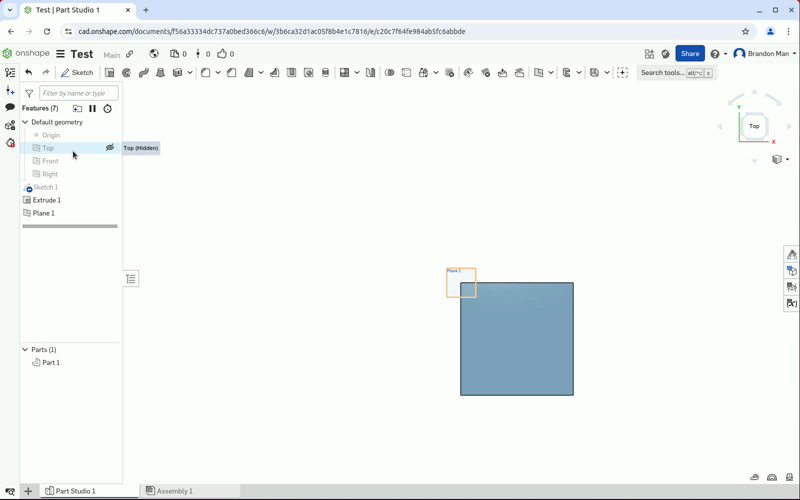
key(shift+s)
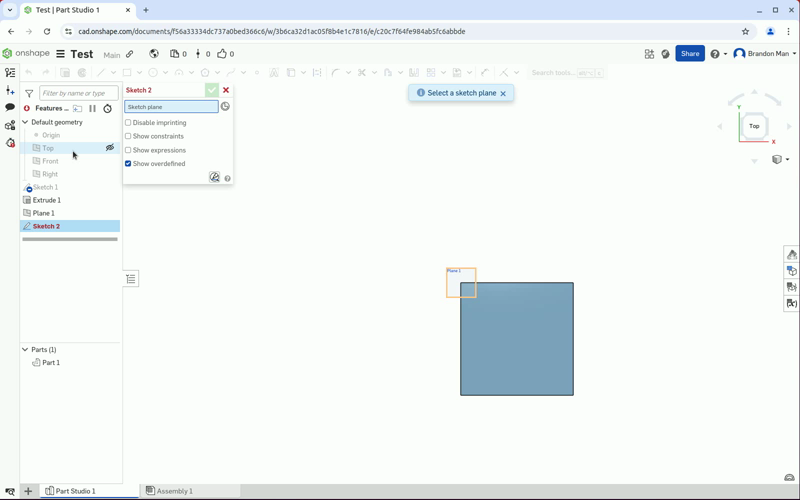
mouse_move(73, 215)
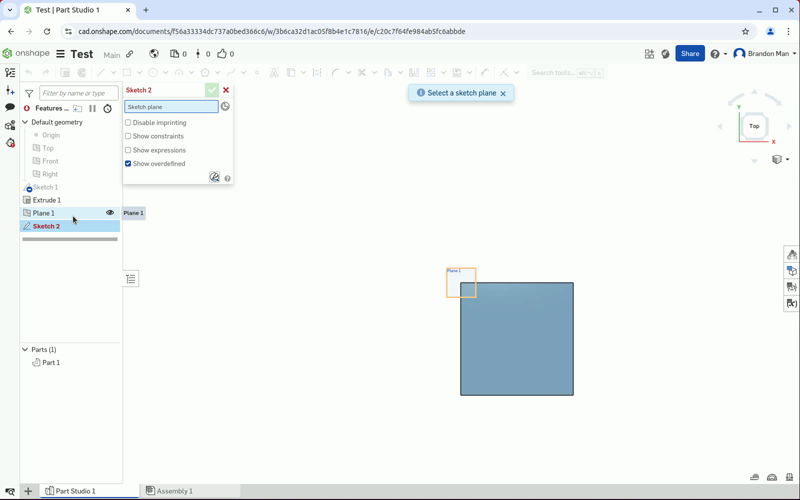
click(73, 215)
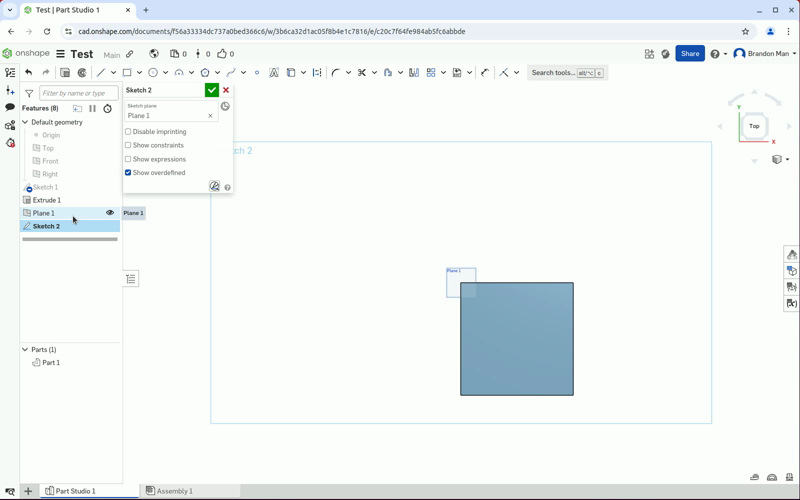
mouse_move(73, 352)
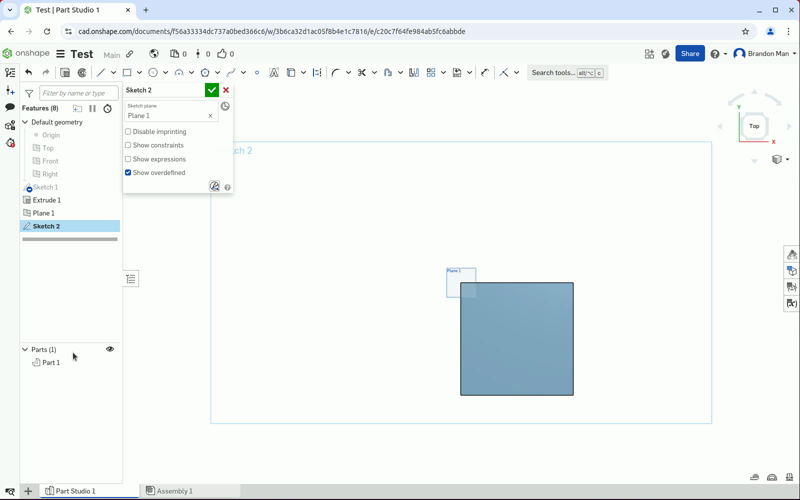
key(y)
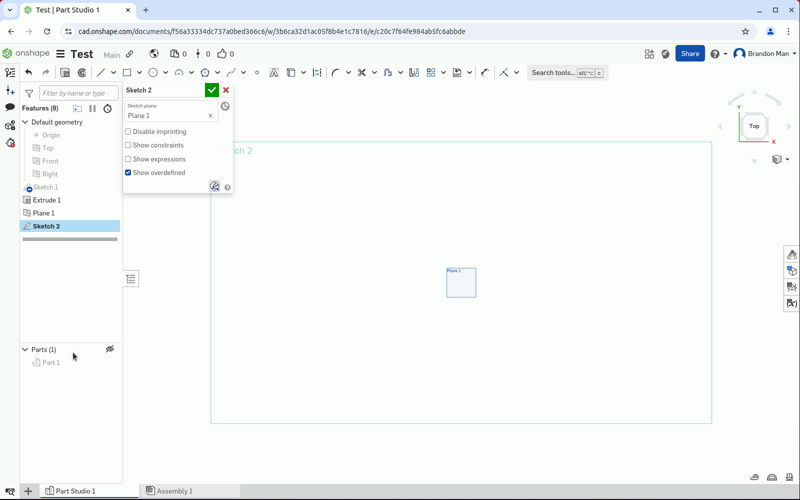
key(l)
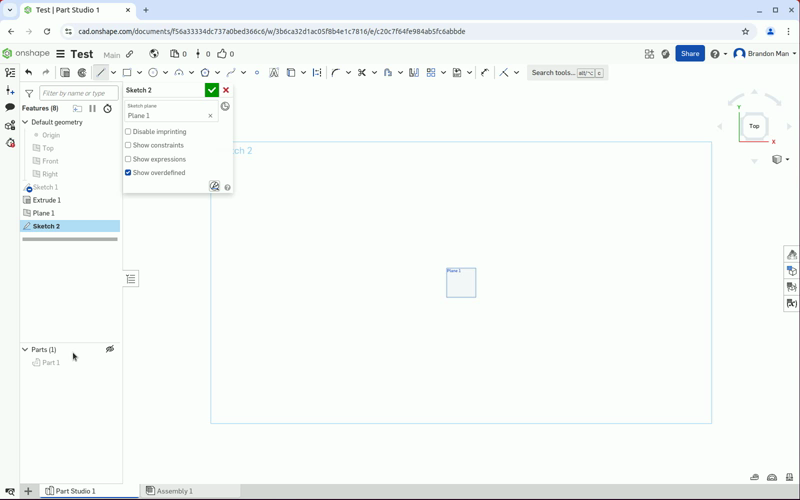
key_down(shift)
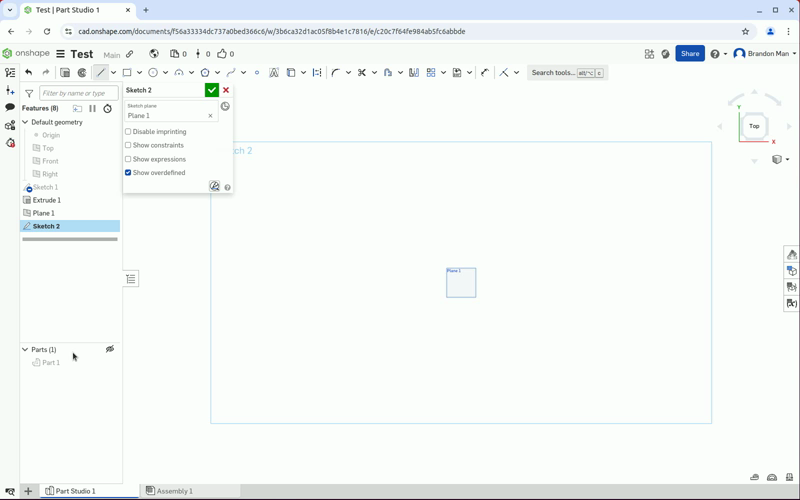
mouse_move(460, 395)
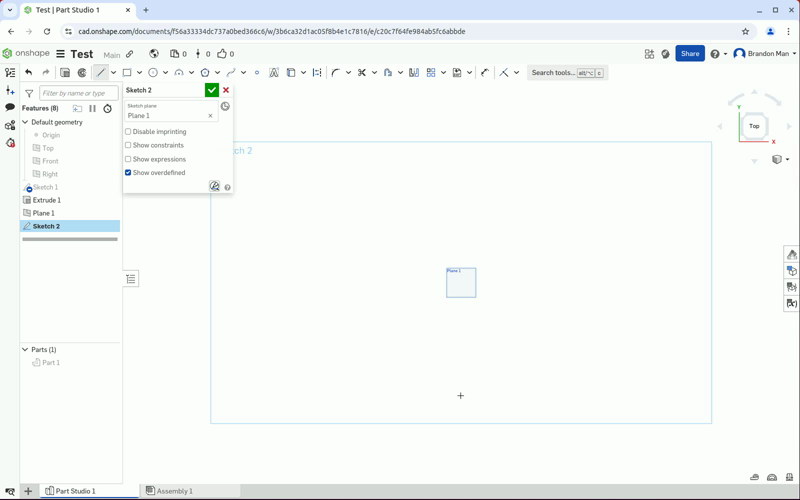
click(460, 395)
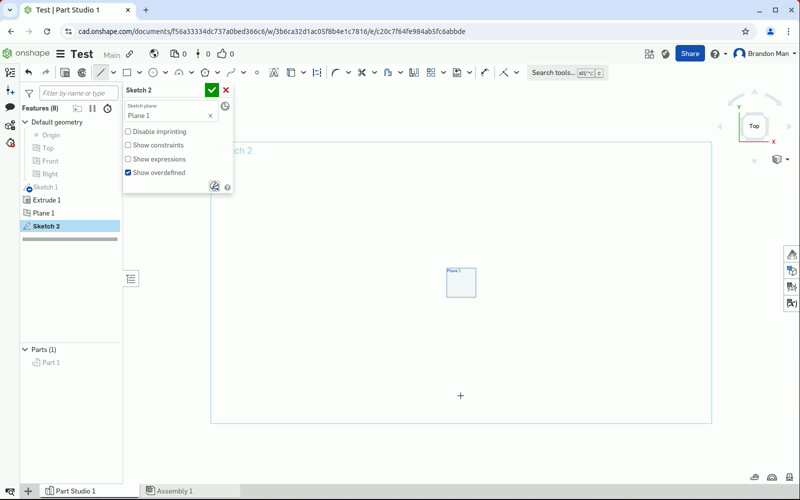
key_up(shift)
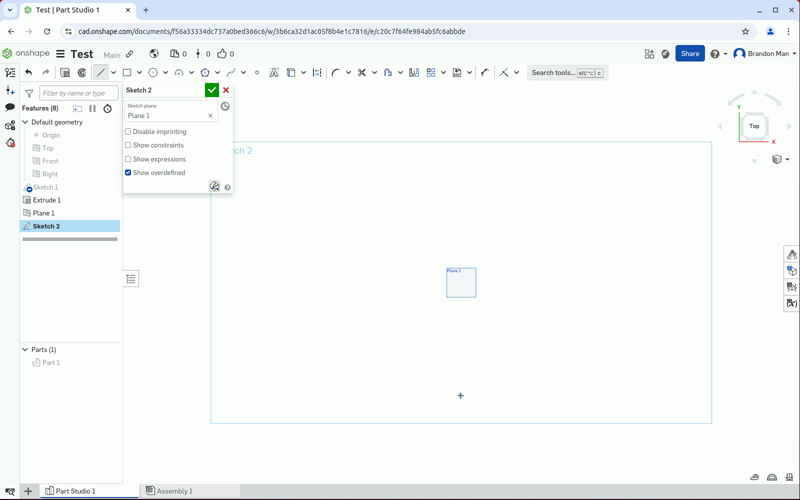
key_down(shift)
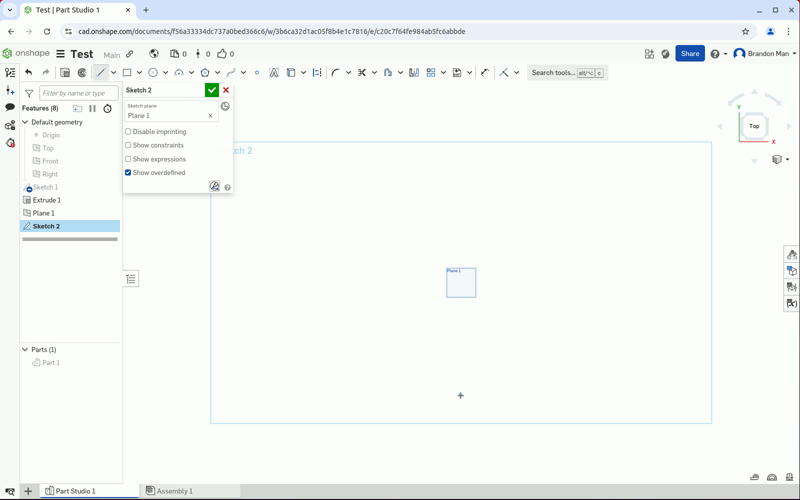
mouse_move(490, 395)
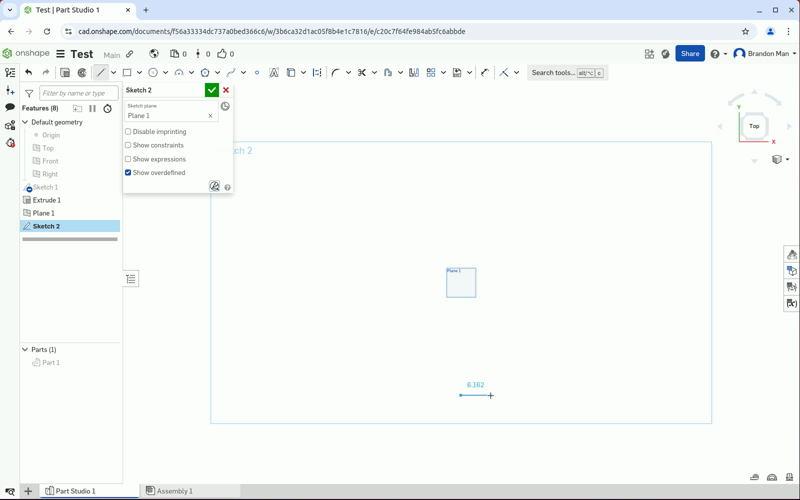
mouse_move(494, 395)
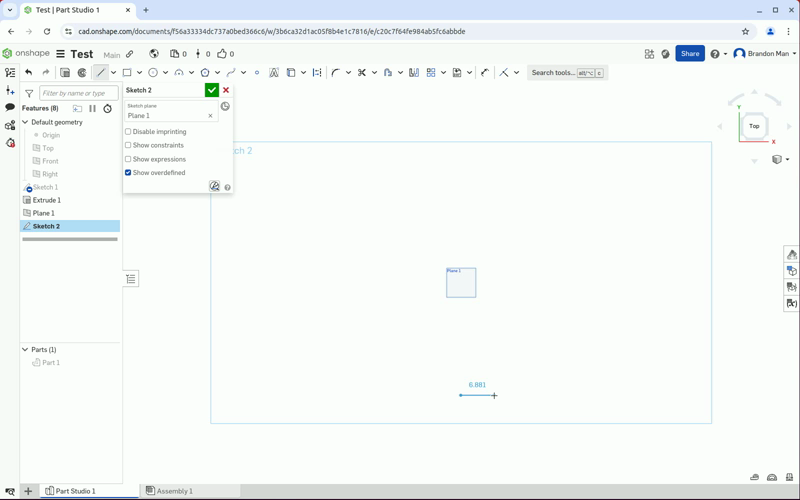
click(494, 395)
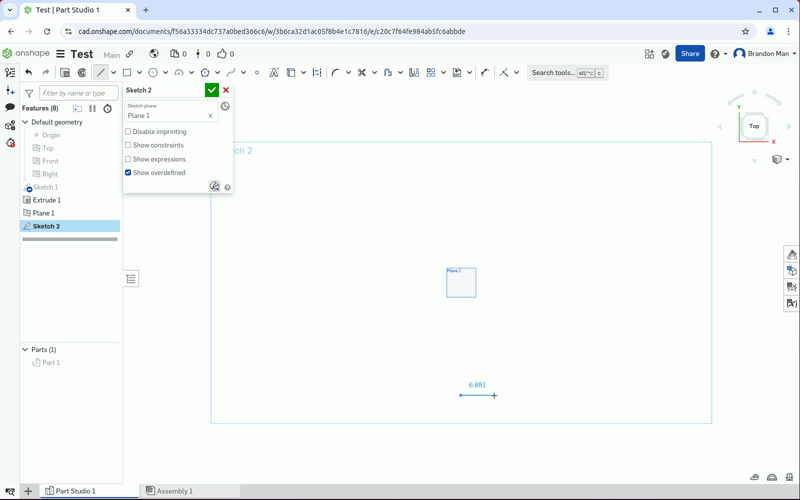
key_up(shift)
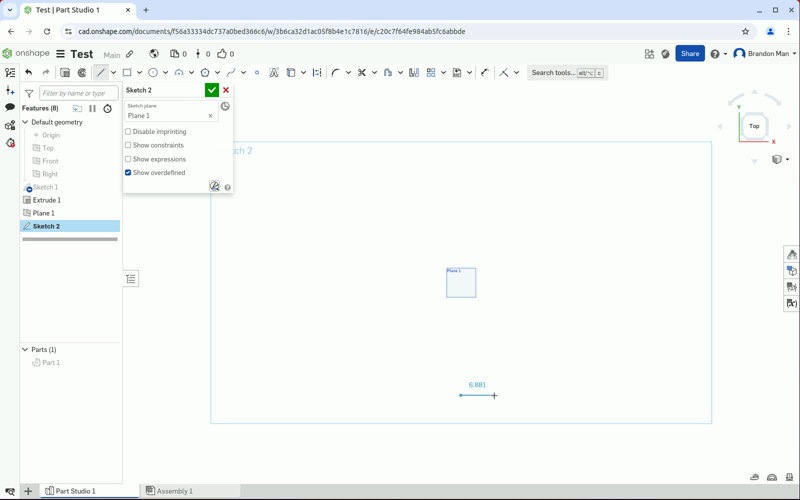
key_down(shift)
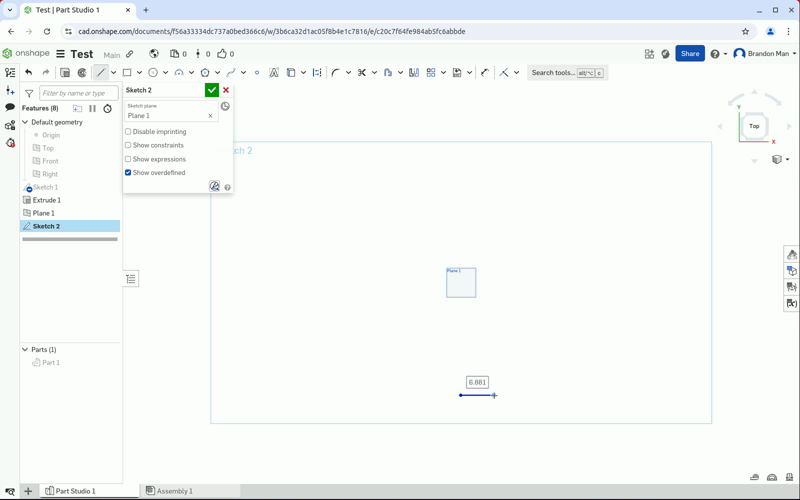
mouse_move(573, 282)
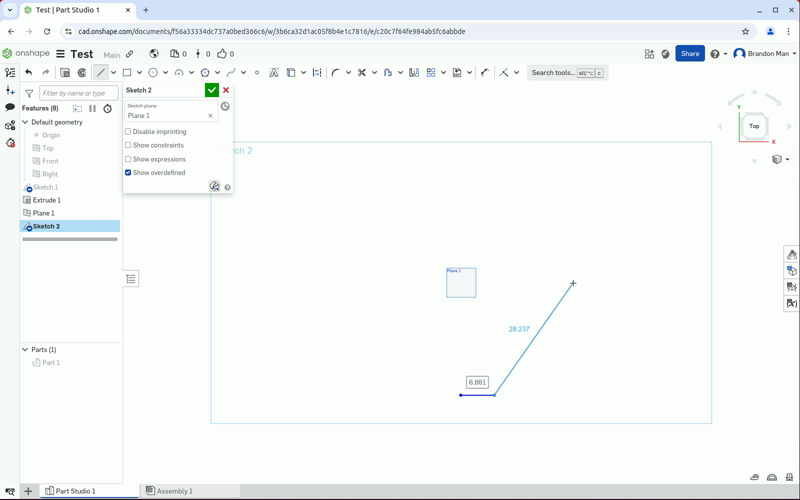
click(573, 282)
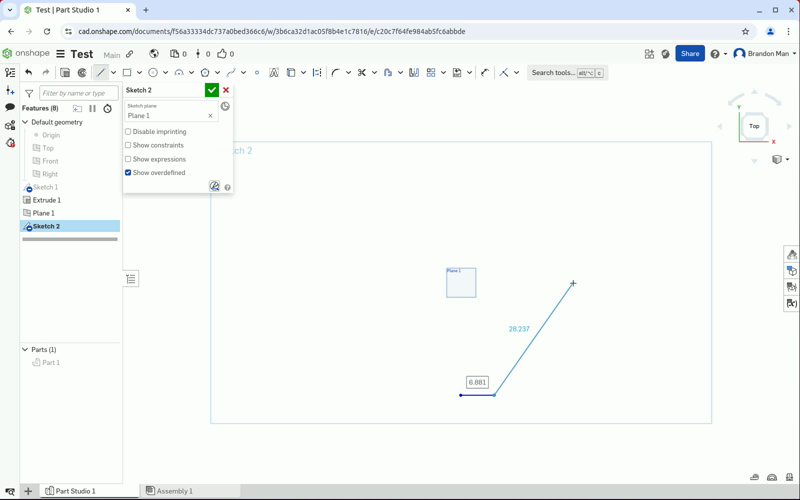
key_up(shift)
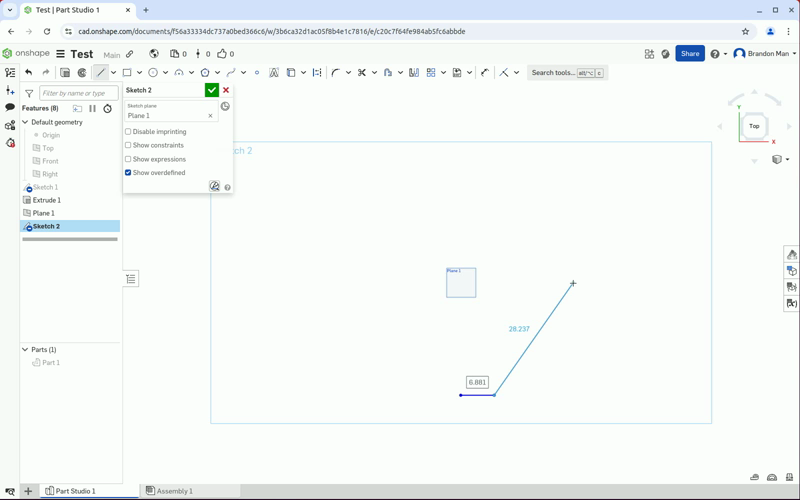
key_down(shift)
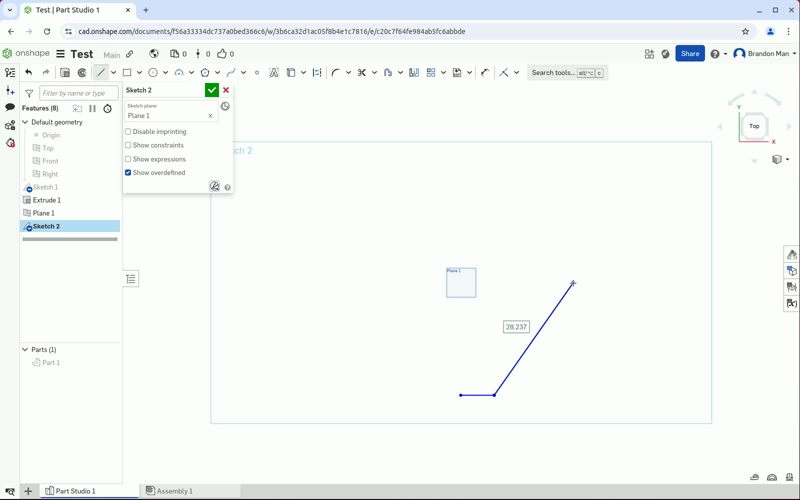
mouse_move(589, 282)
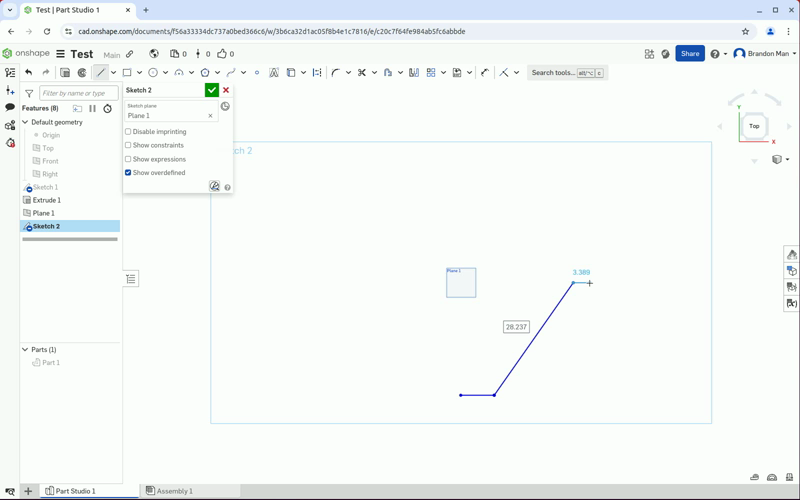
mouse_move(538, 282)
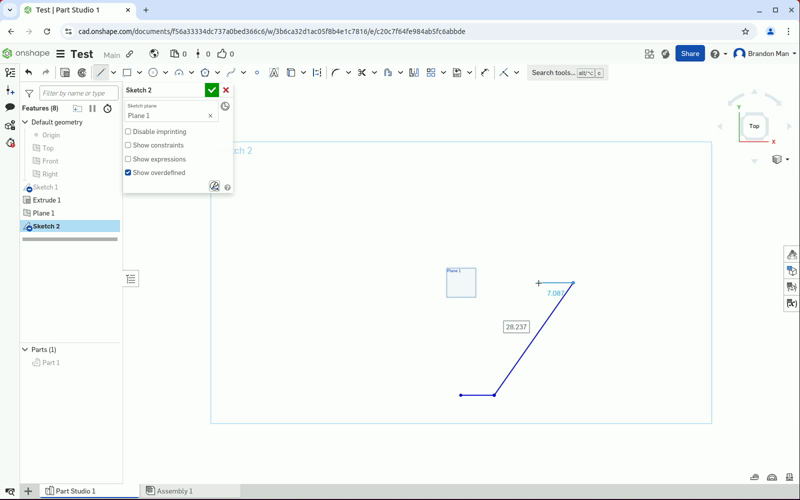
click(538, 282)
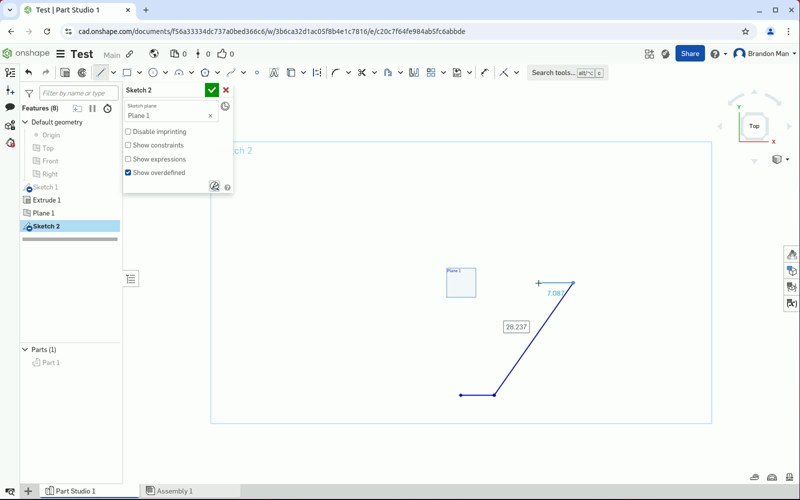
key_up(shift)
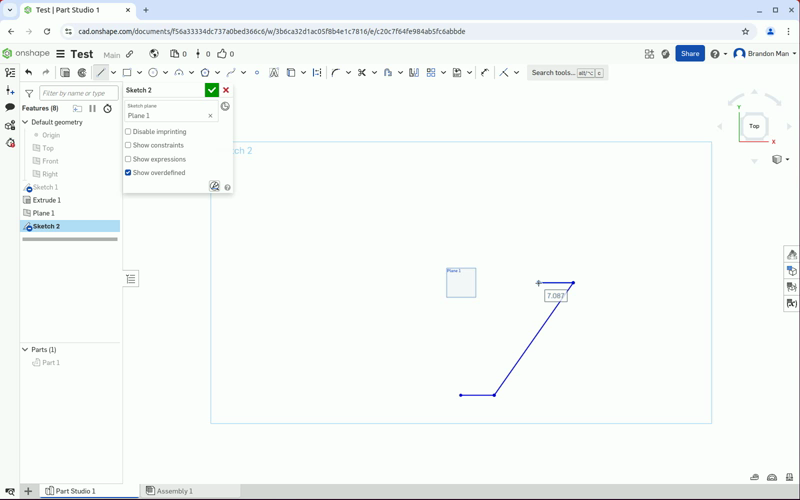
key_down(shift)
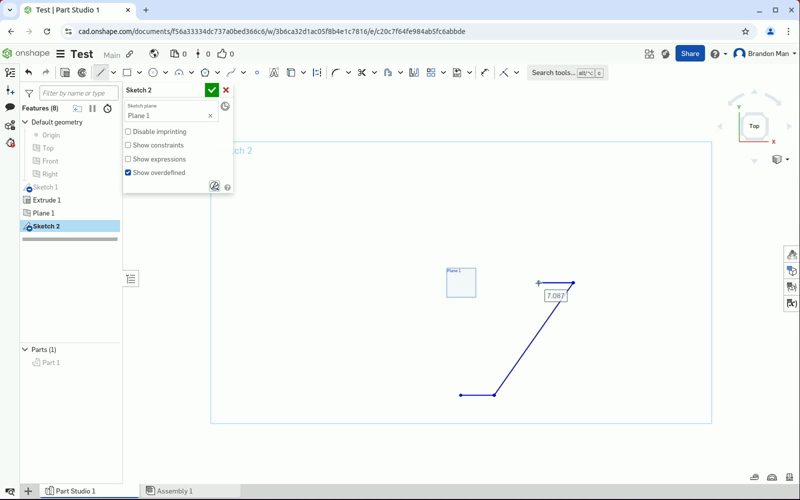
mouse_move(460, 395)
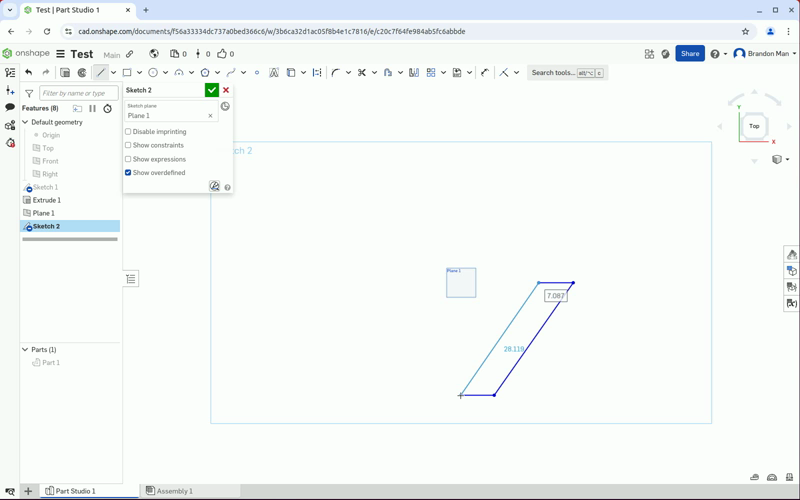
key_up(shift)
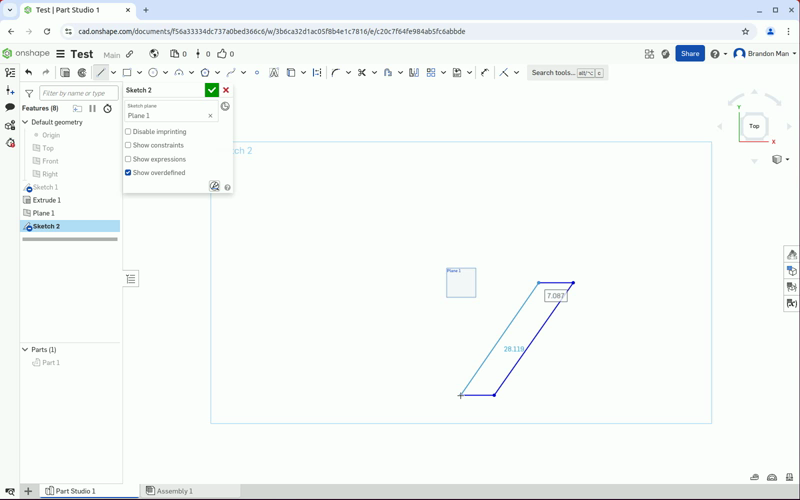
click(460, 395)
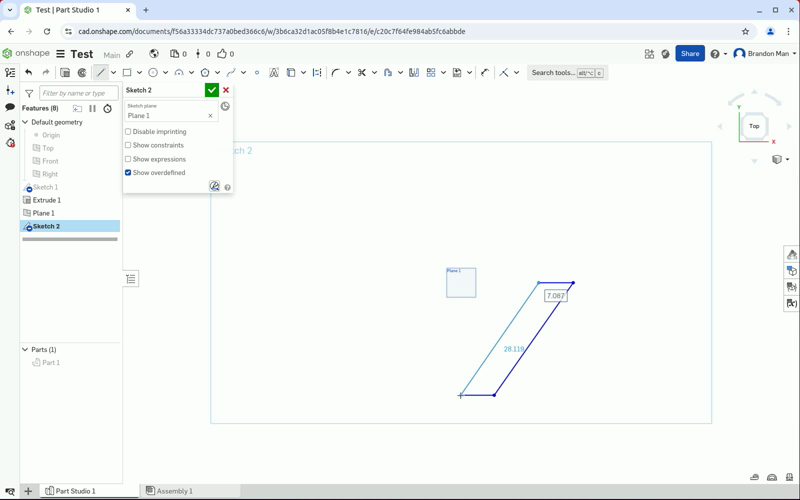
key(esc)
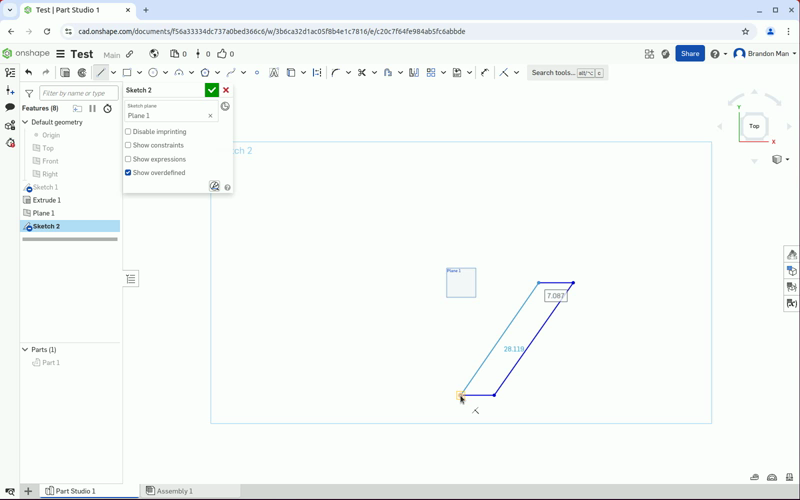
mouse_move(488, 385)
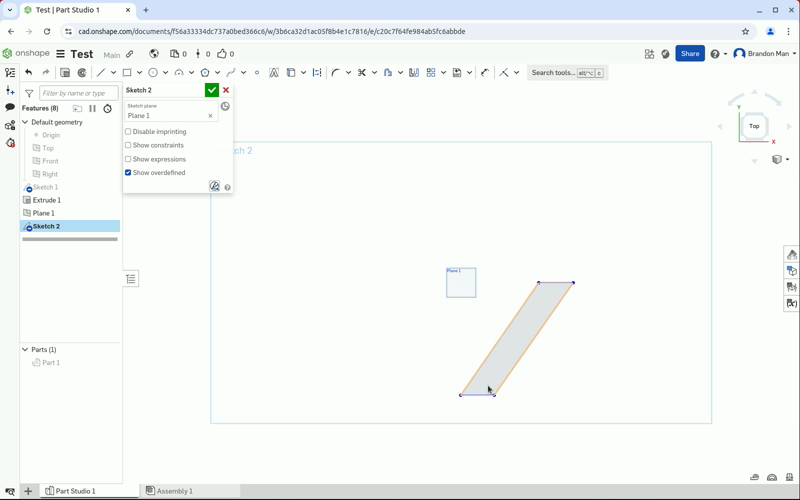
click(488, 385)
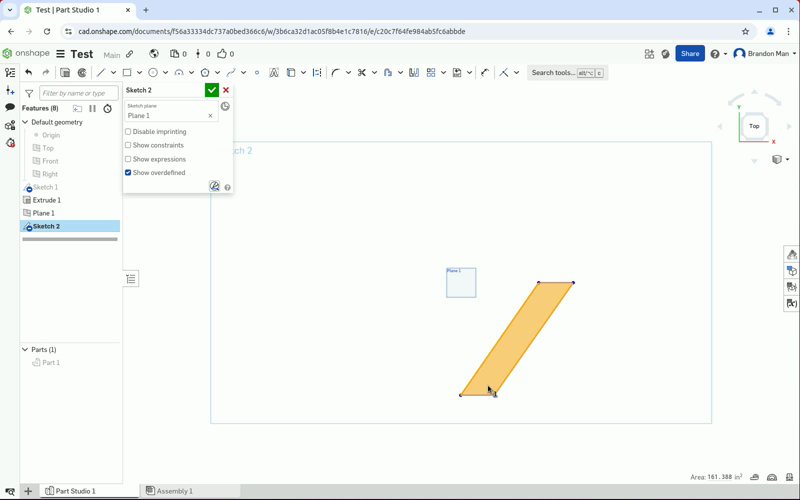
mouse_move(73, 352)
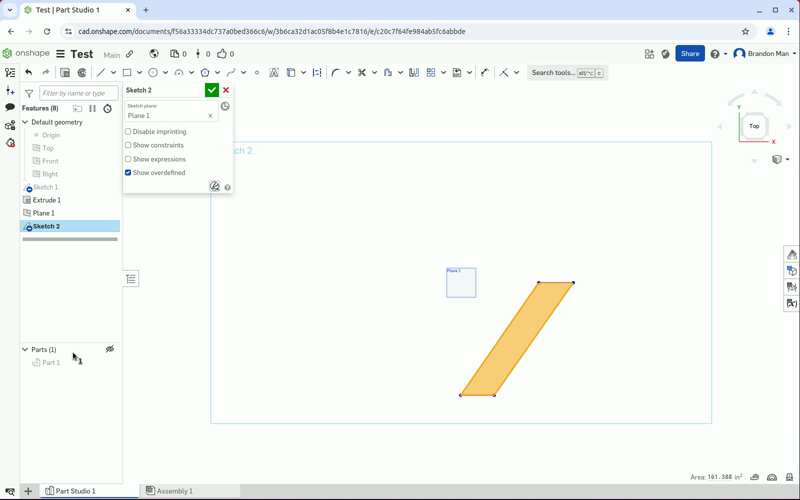
key(shift+y)
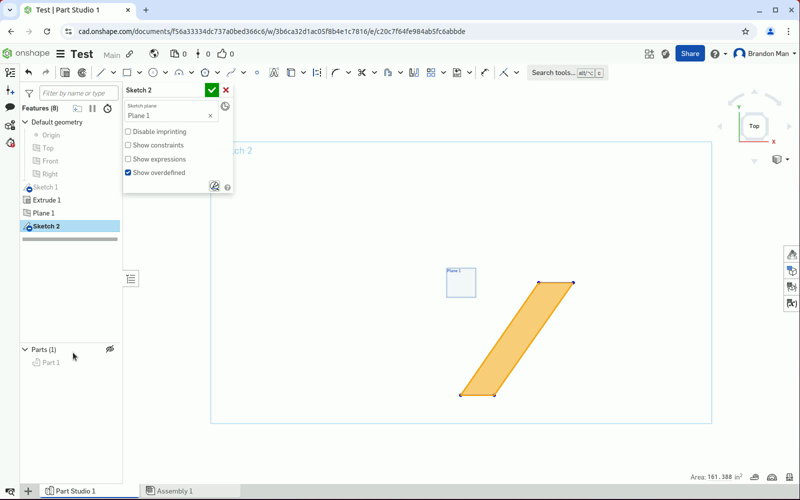
key(shift+e)
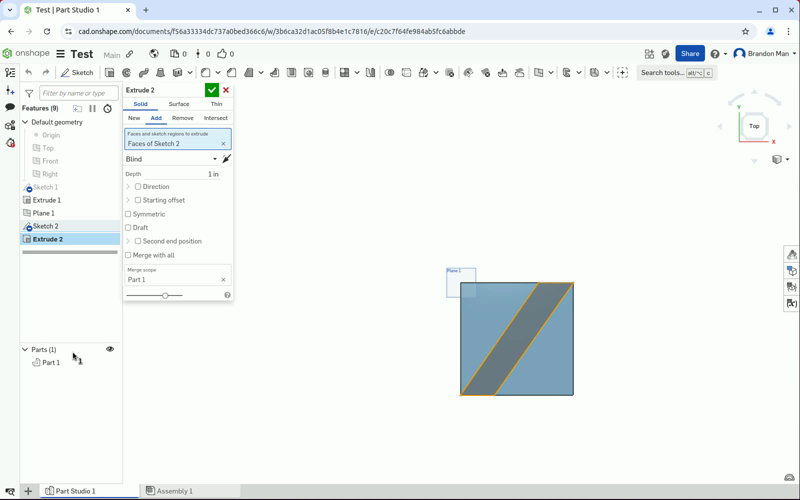
mouse_move(143, 106)
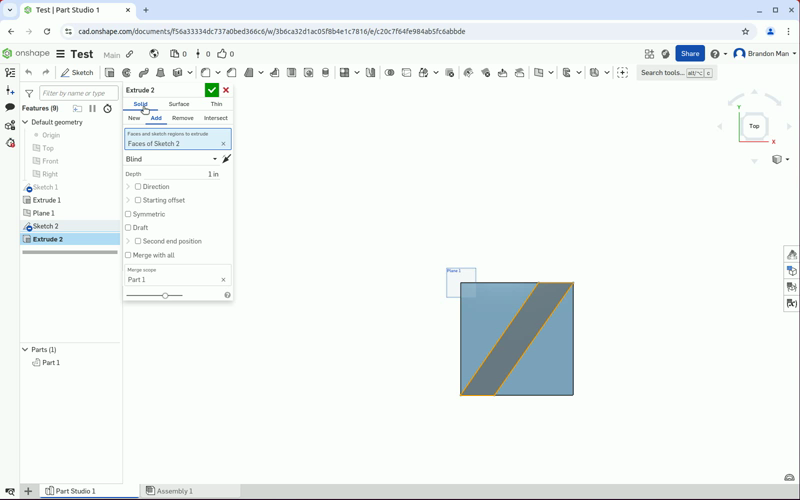
click(143, 106)
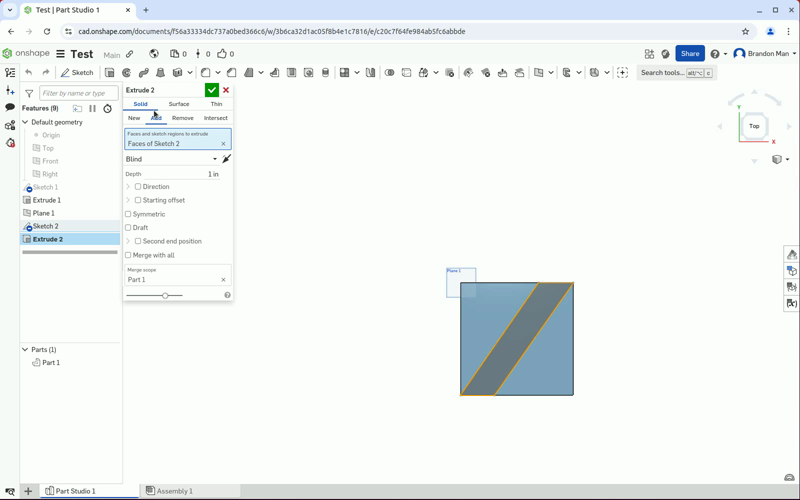
mouse_move(186, 120)
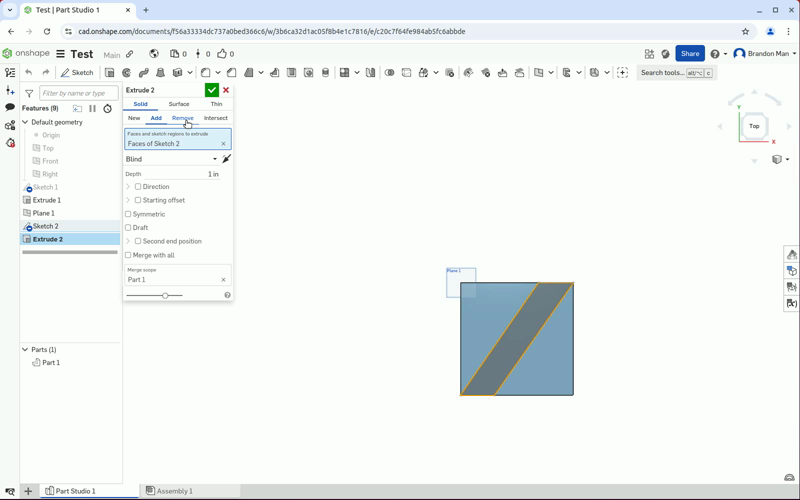
click(186, 120)
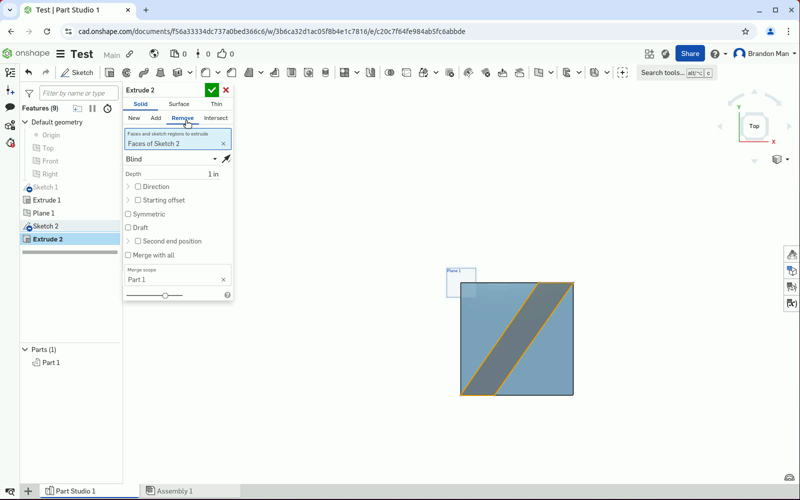
key(tab, 4)
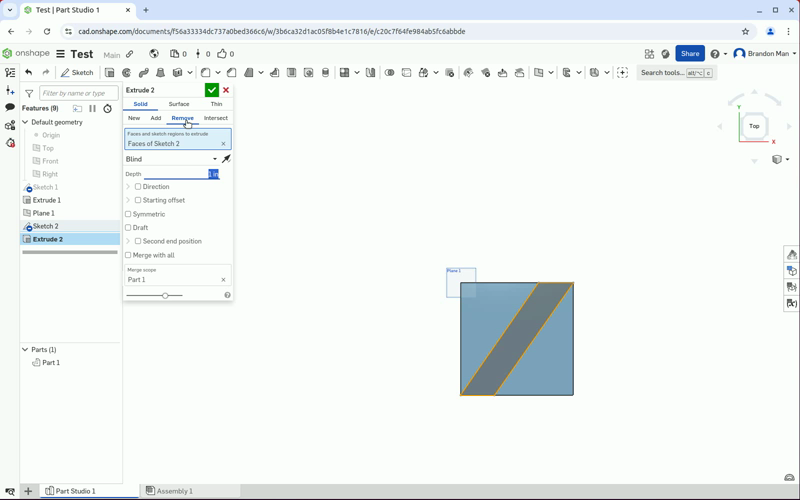
text(16.128)
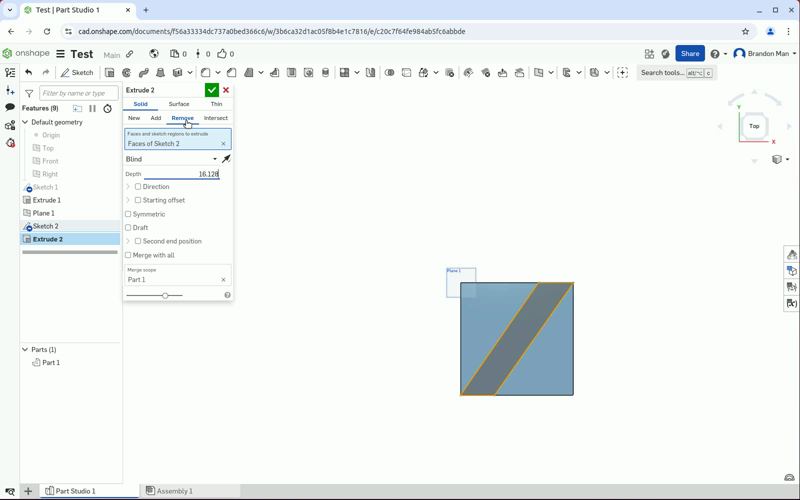
key(tab, 6)
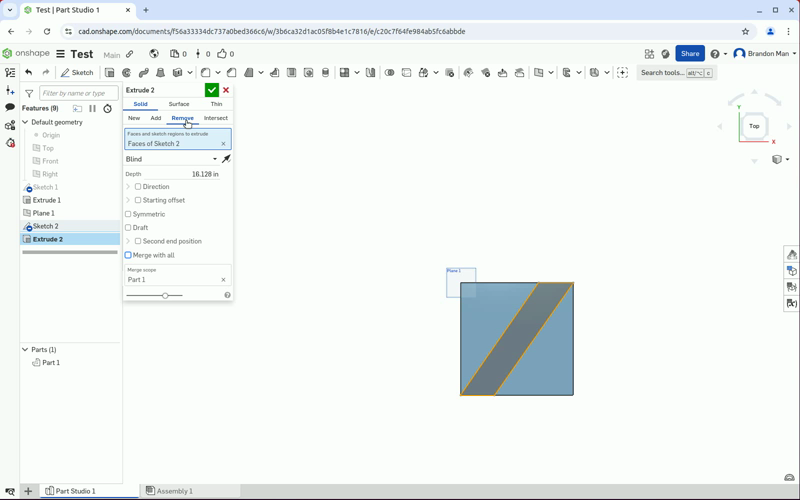
key(space)
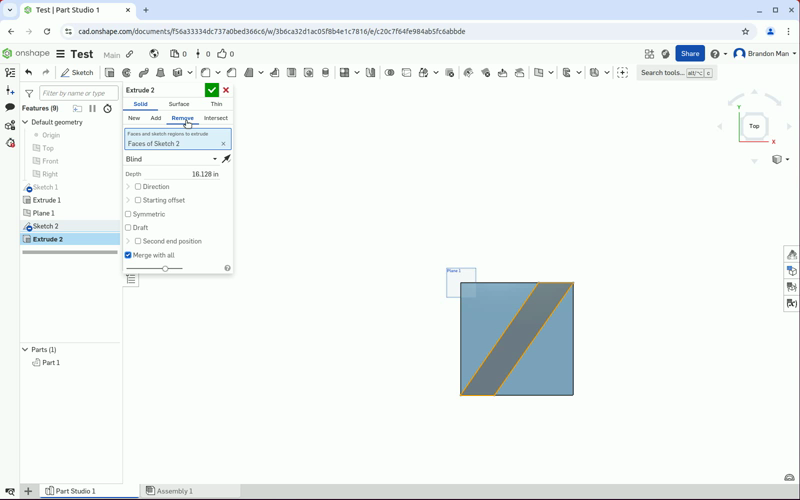
key(enter)
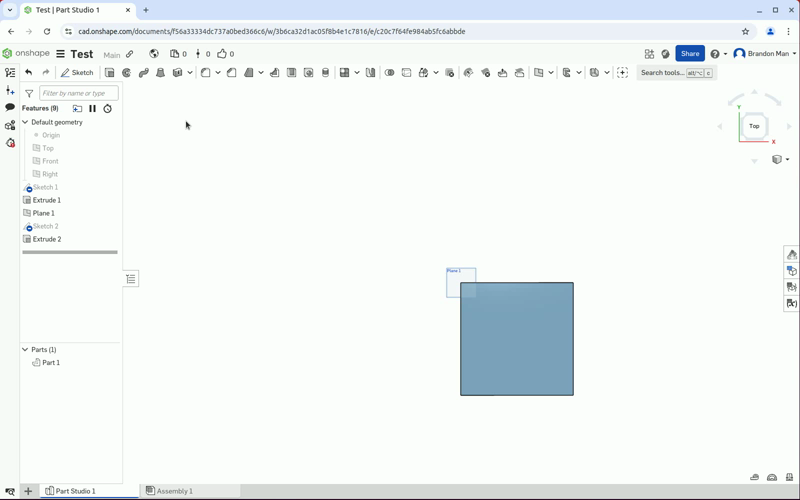
key(shift+h)
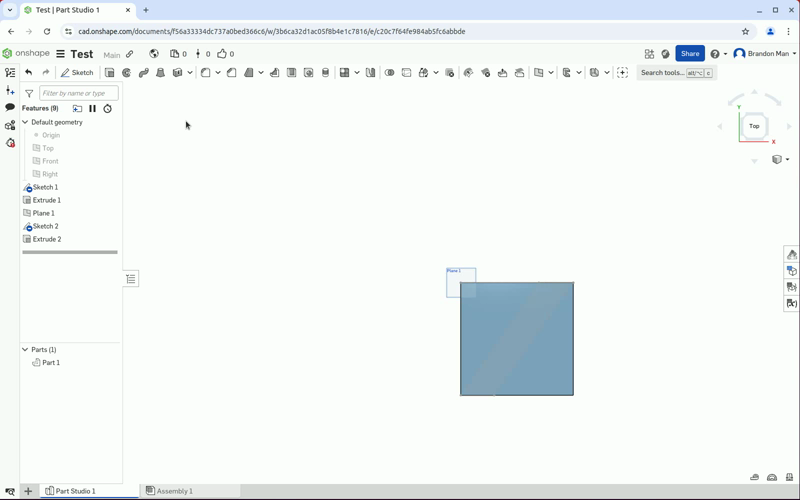
key(shift+h)
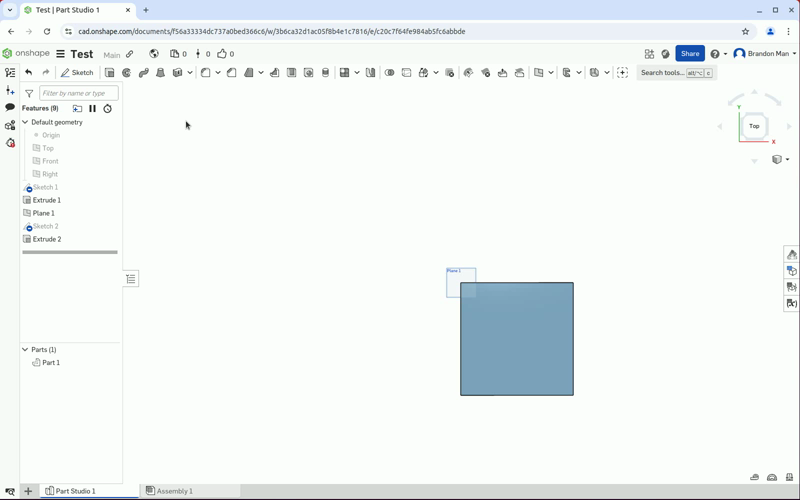
mouse_move(73, 189)
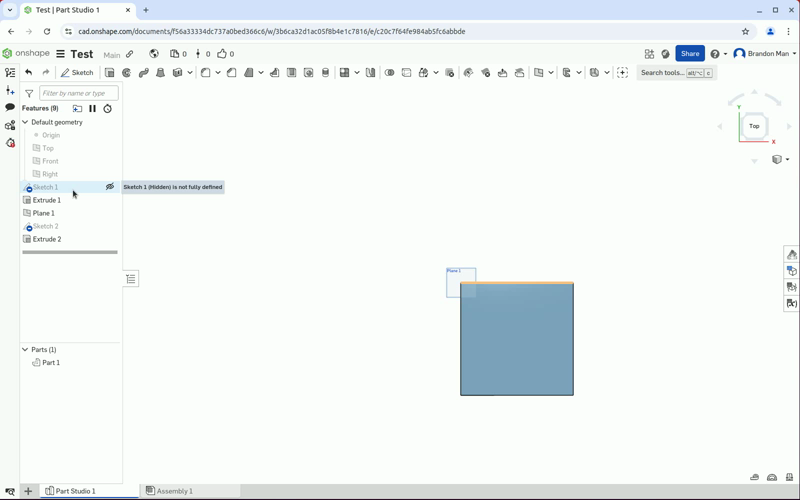
click(73, 189)
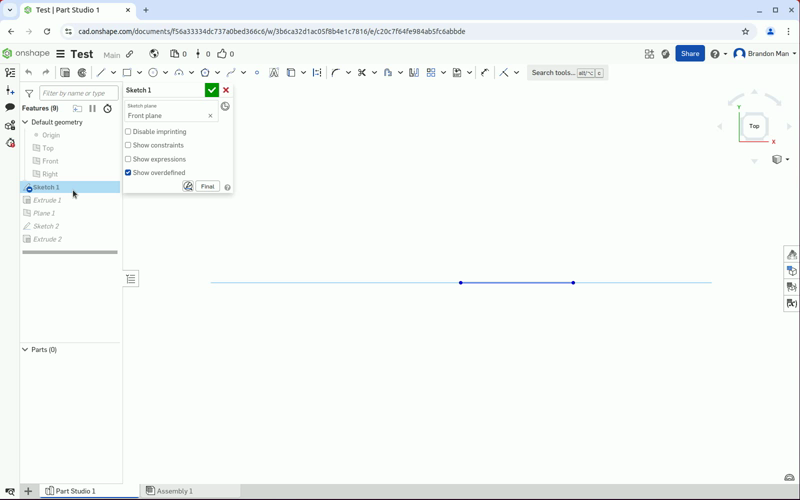
mouse_move(229, 92)
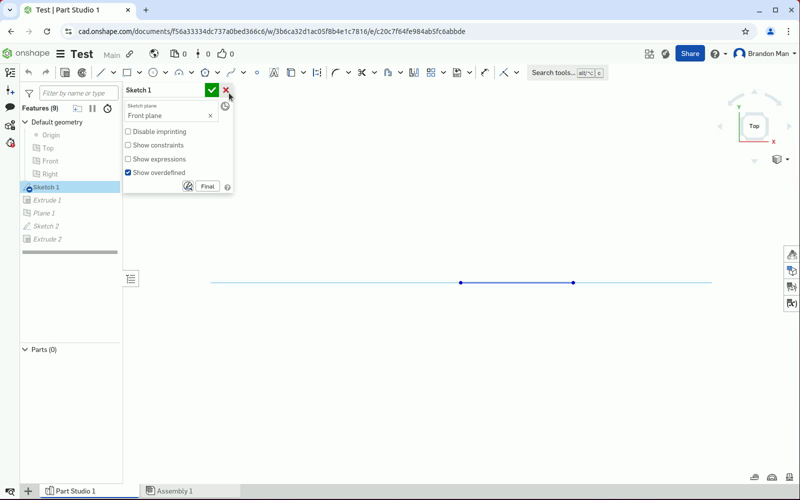
click(229, 92)
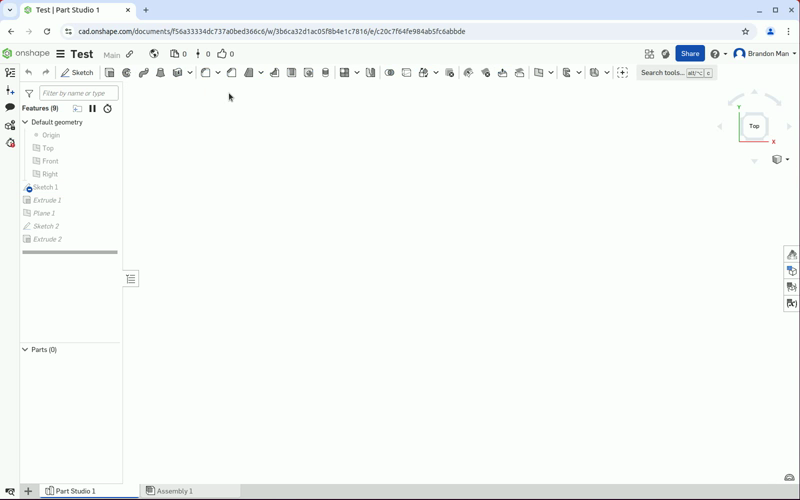
key(shift+s)
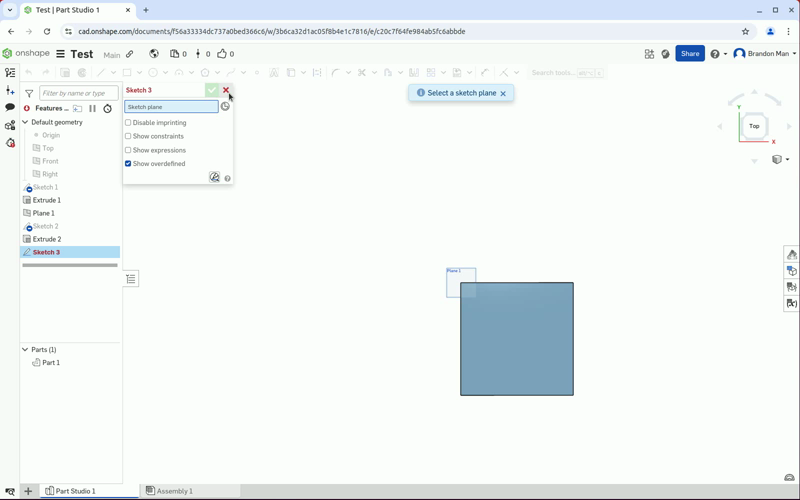
mouse_move(73, 215)
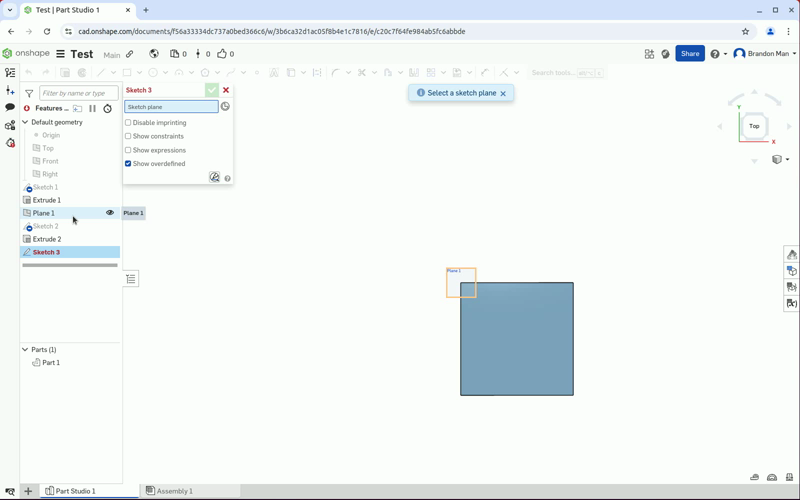
click(73, 215)
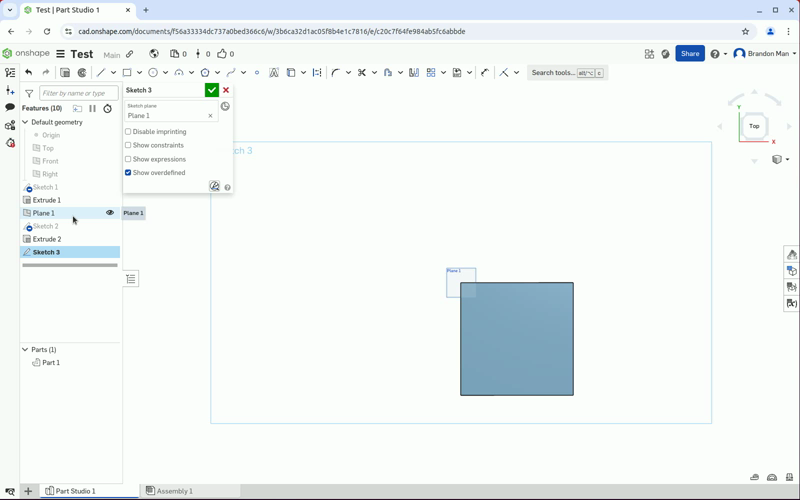
mouse_move(73, 352)
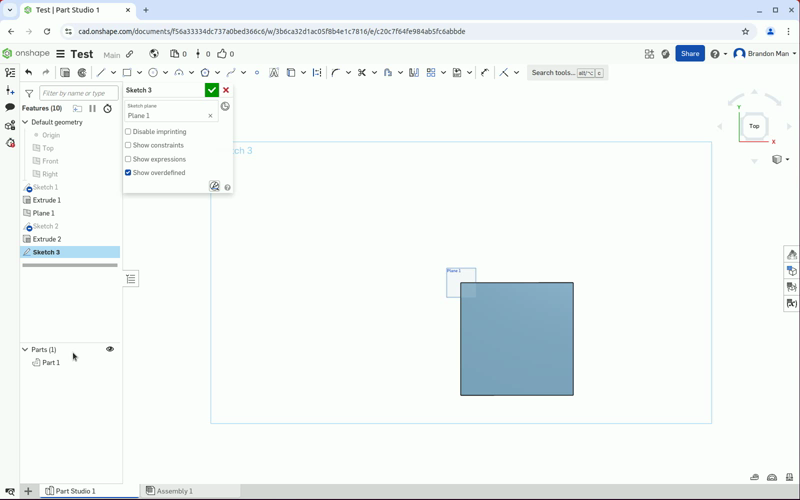
key(y)
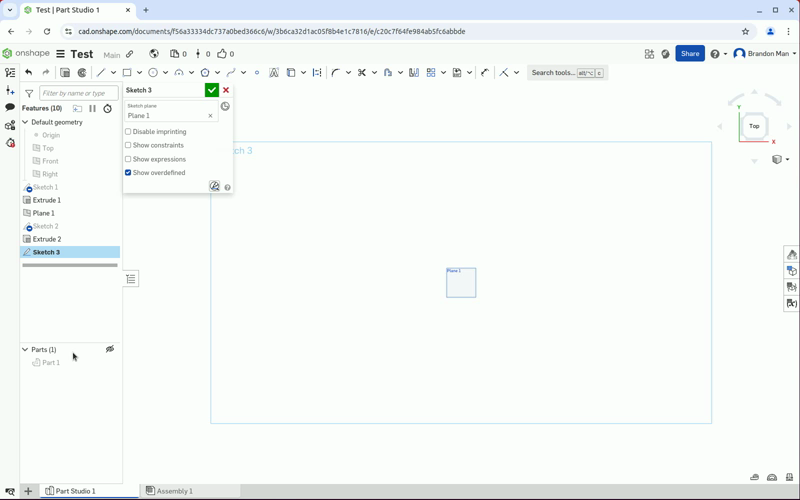
key(l)
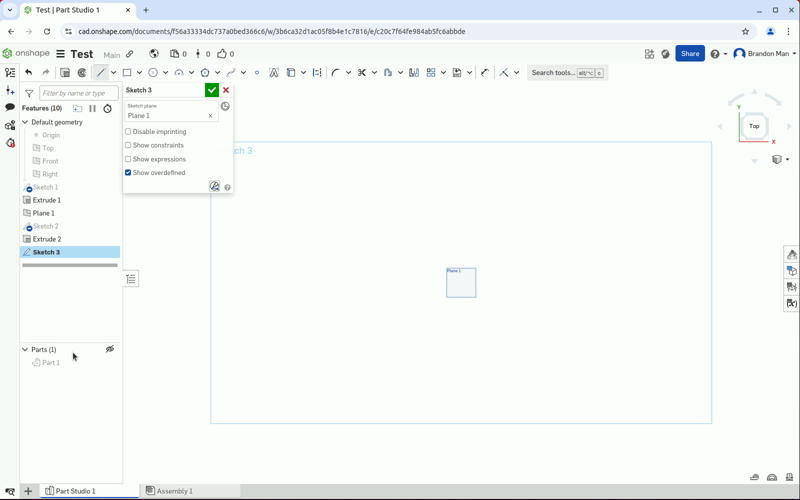
key_down(shift)
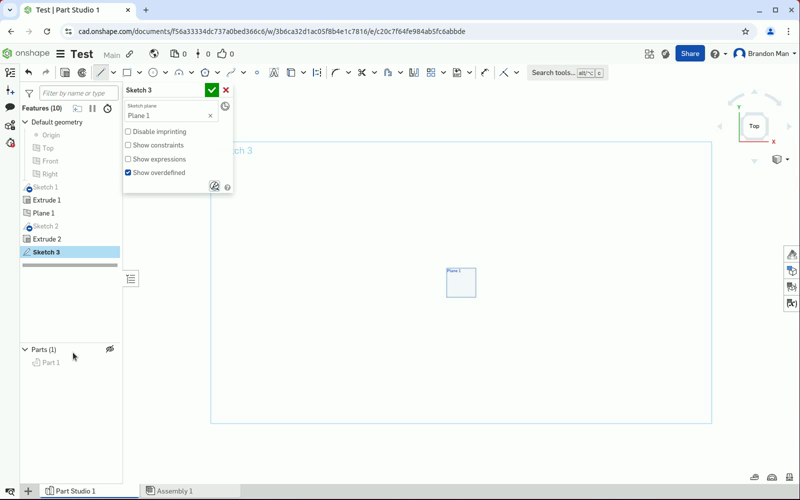
mouse_move(494, 395)
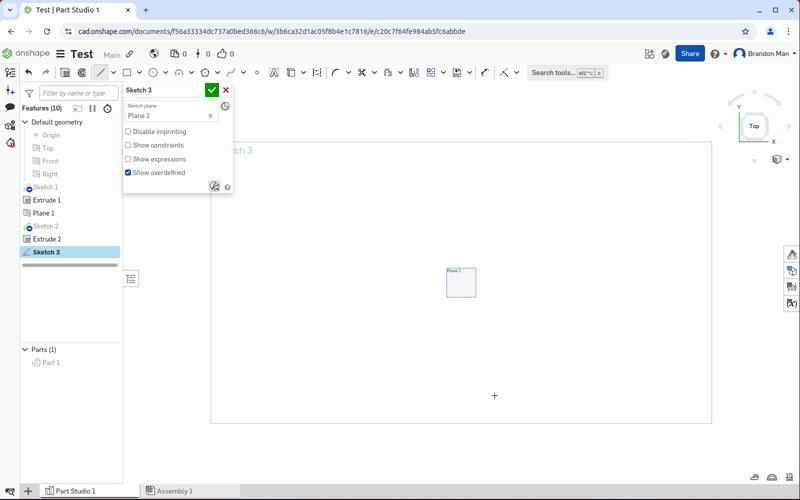
click(494, 395)
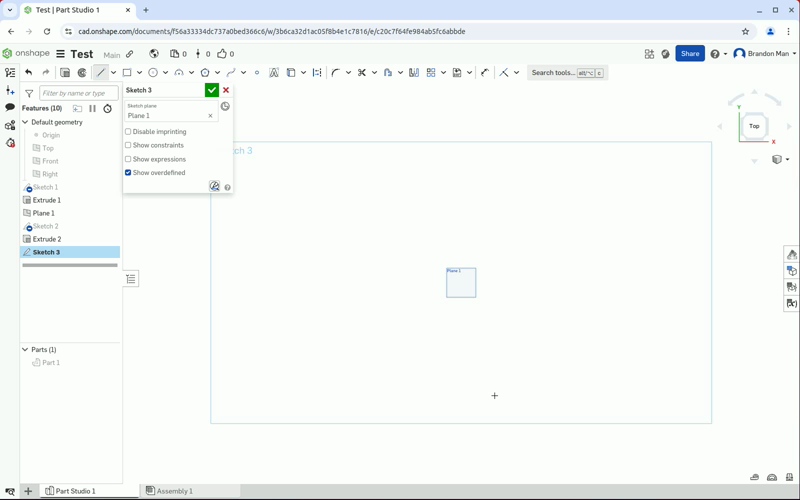
key_up(shift)
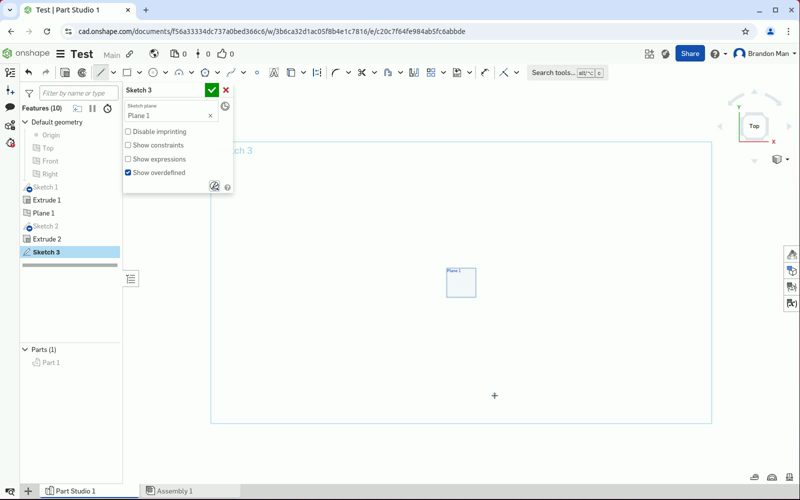
key_down(shift)
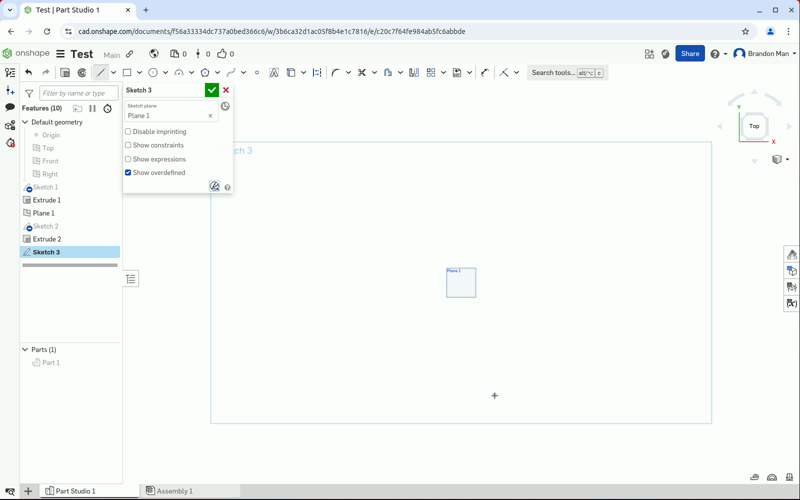
mouse_move(573, 395)
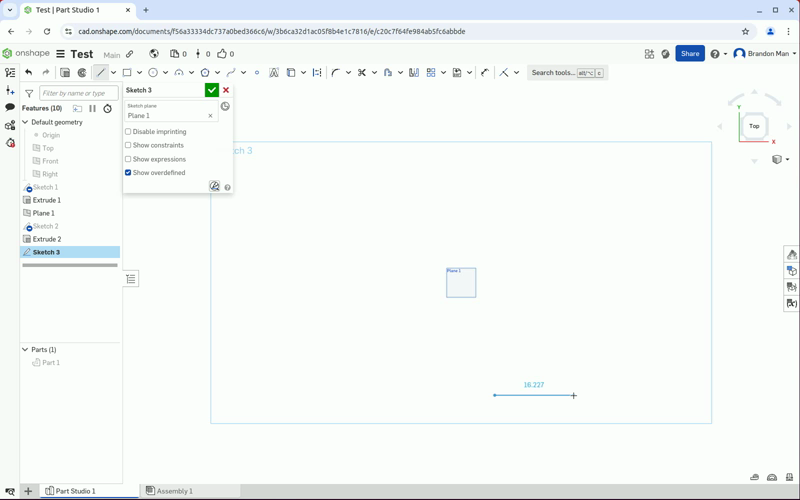
click(573, 395)
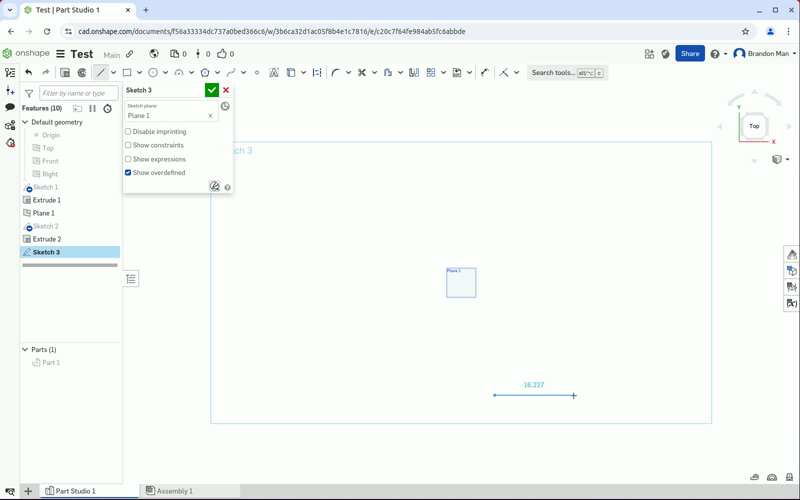
key_up(shift)
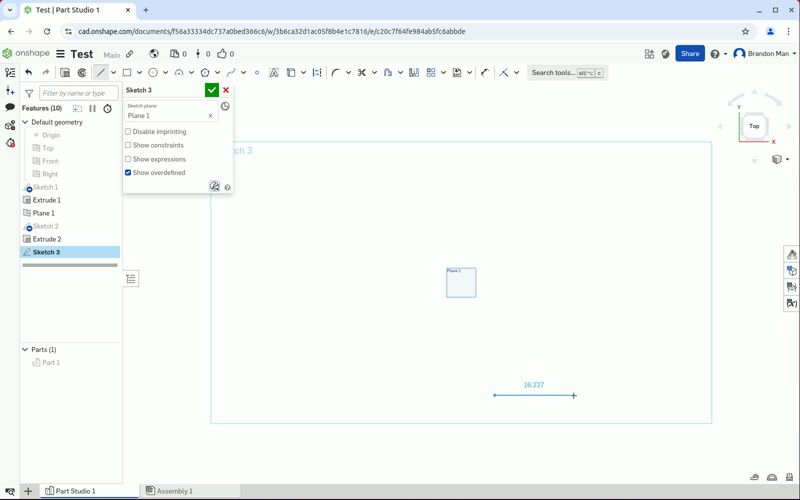
key_down(shift)
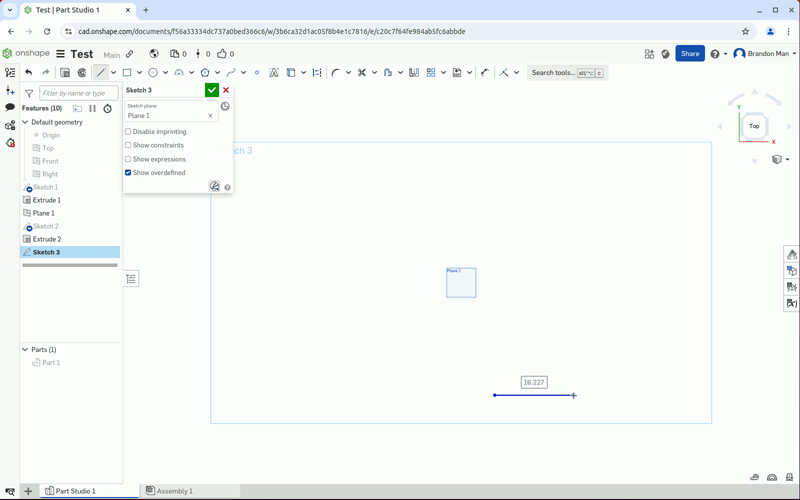
mouse_move(573, 316)
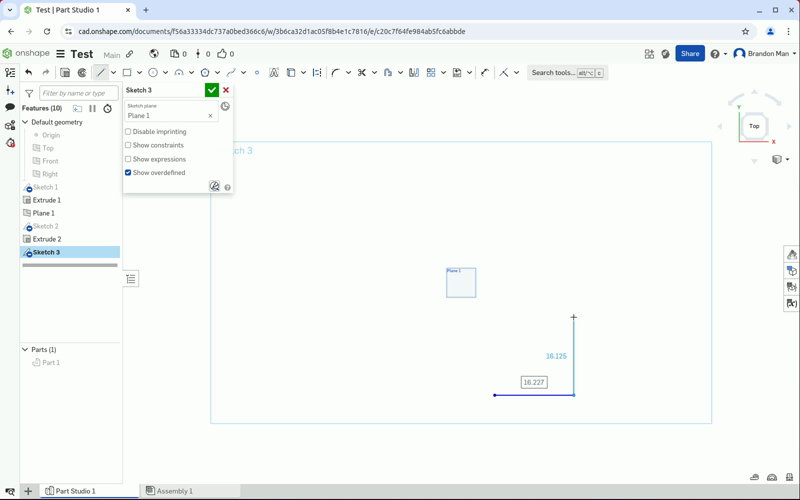
click(573, 316)
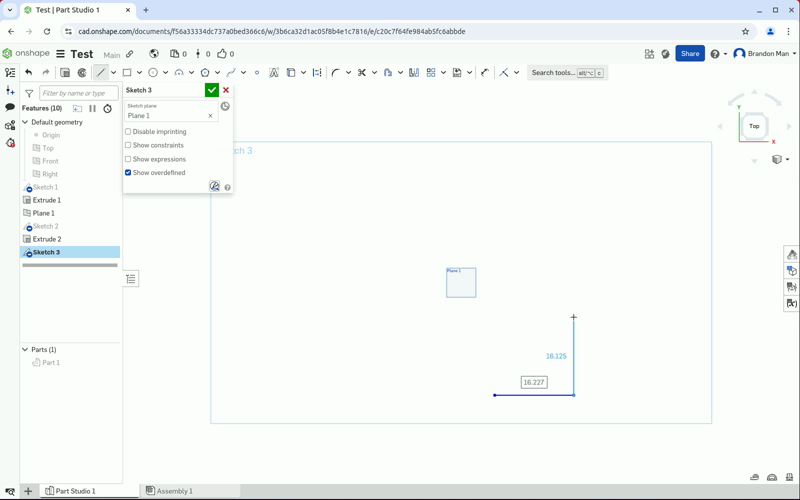
key_up(shift)
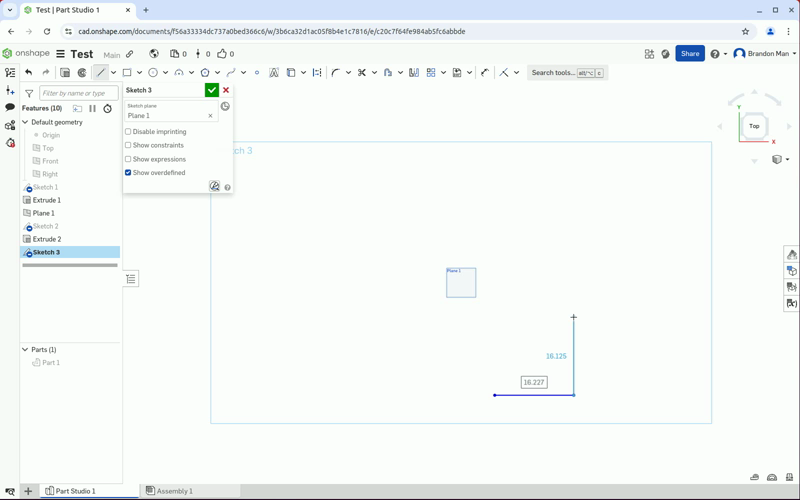
key_down(shift)
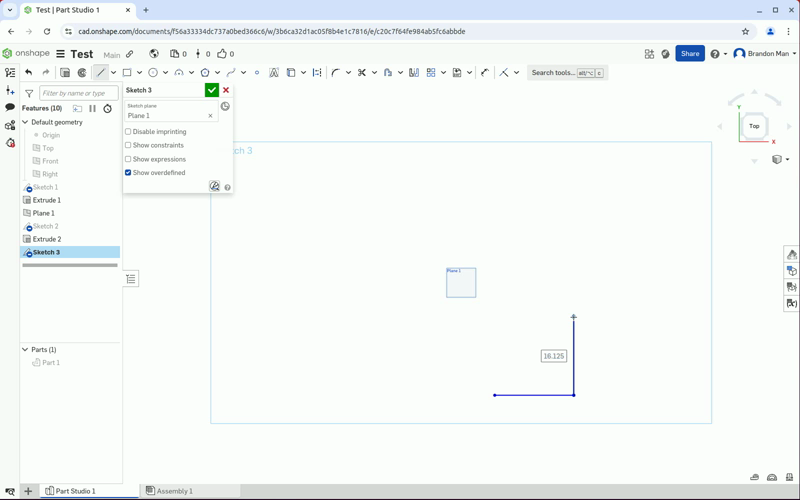
mouse_move(589, 316)
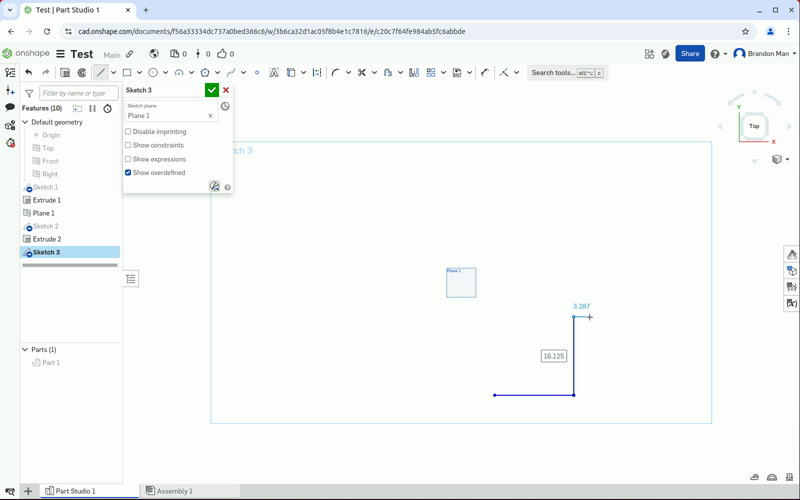
mouse_move(549, 316)
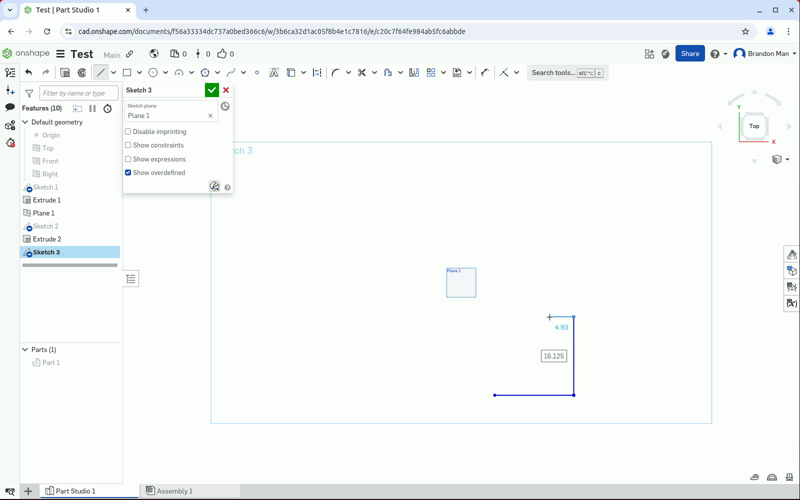
click(549, 316)
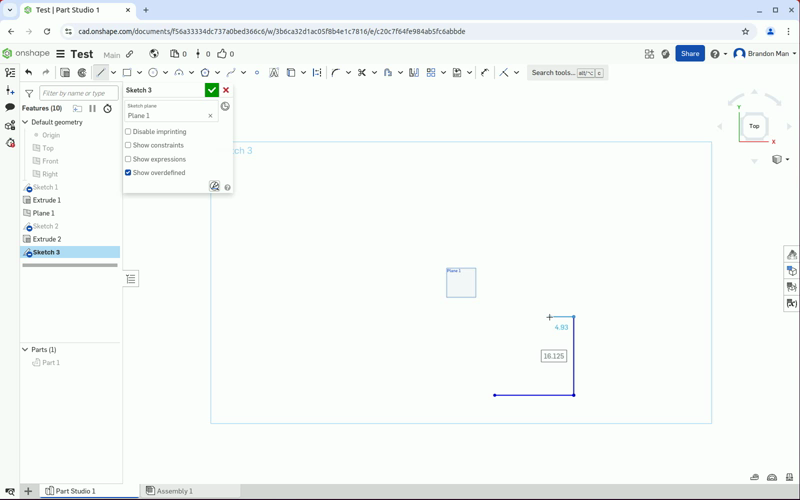
key_up(shift)
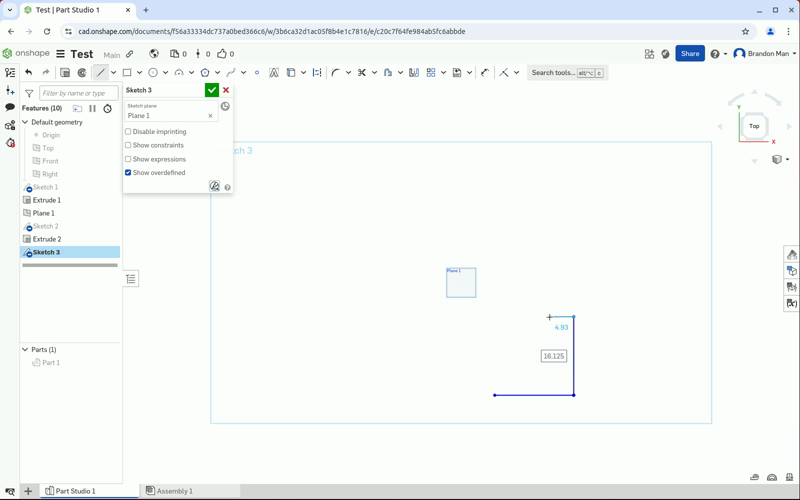
key_down(shift)
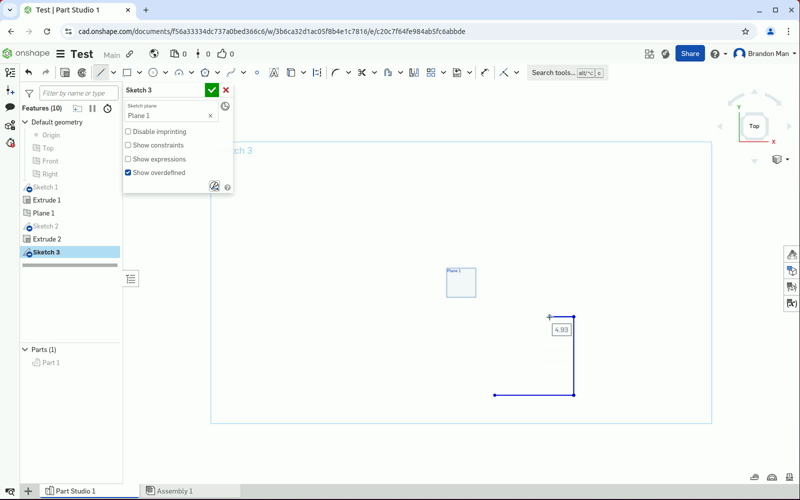
mouse_move(494, 395)
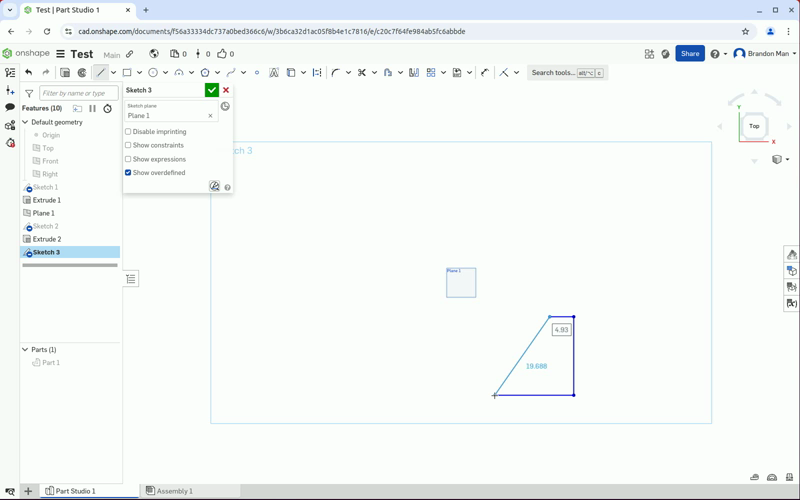
key_up(shift)
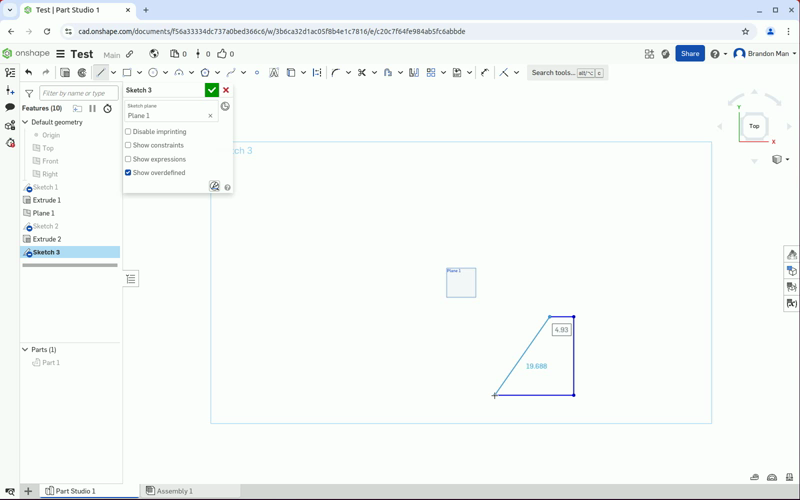
click(494, 395)
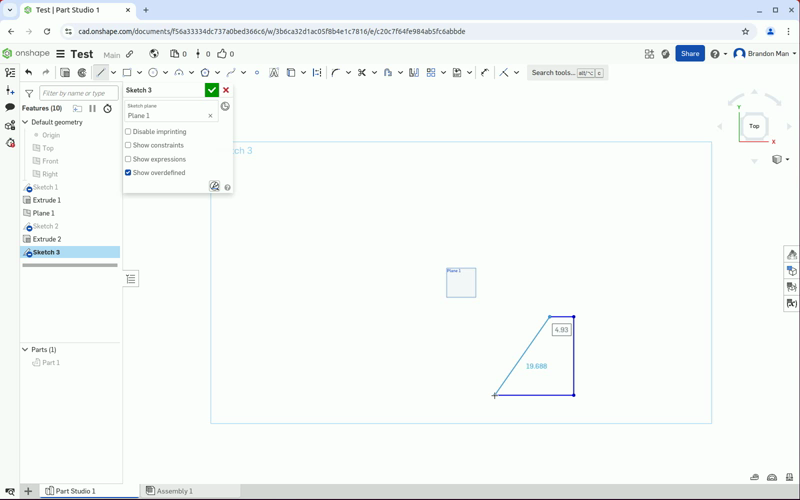
key(esc)
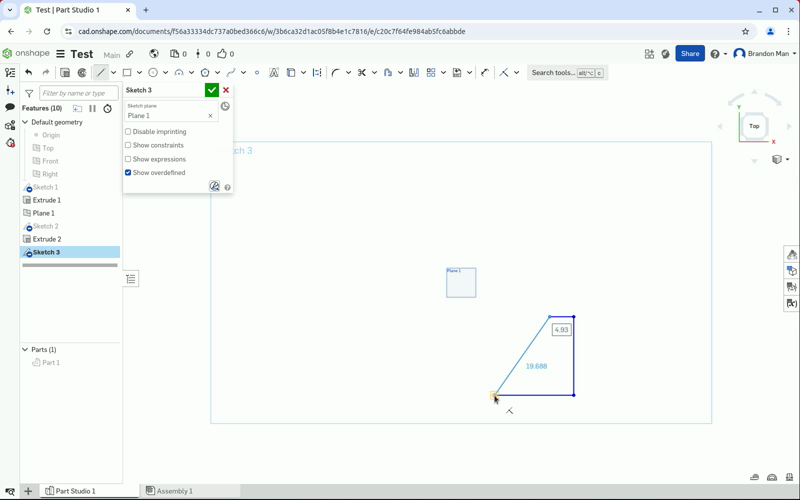
mouse_move(555, 371)
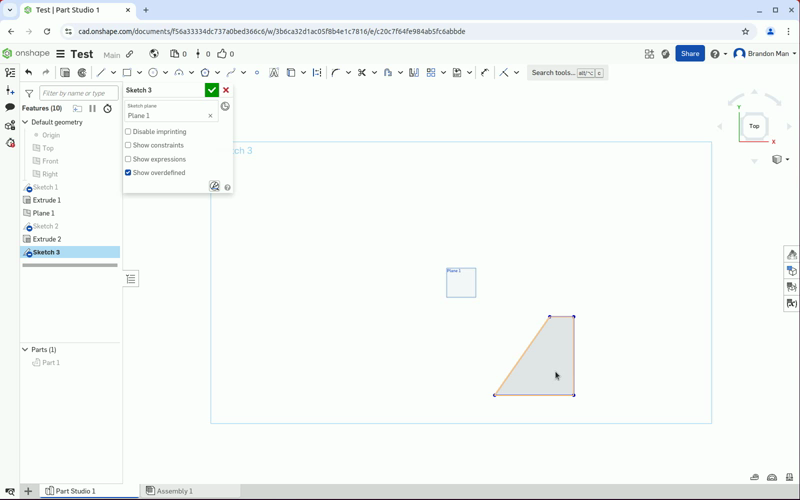
click(555, 371)
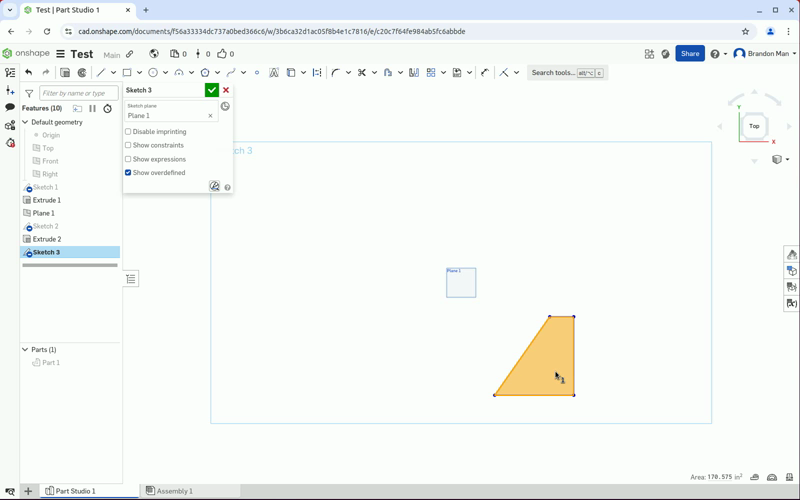
mouse_move(73, 352)
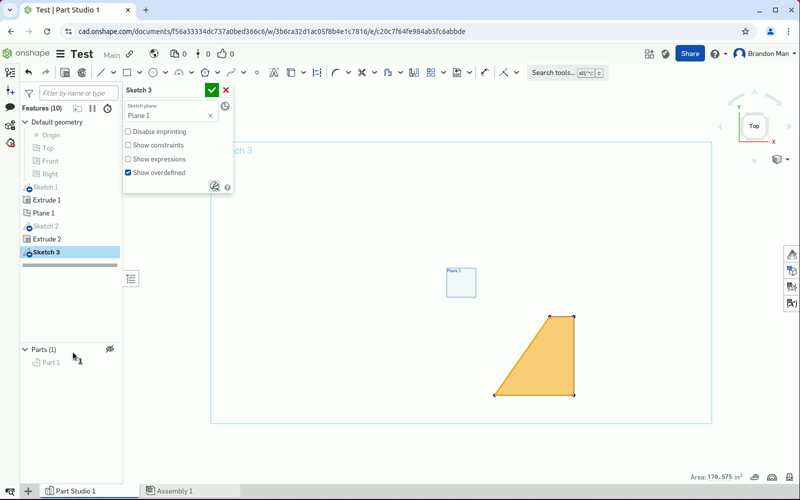
key(shift+y)
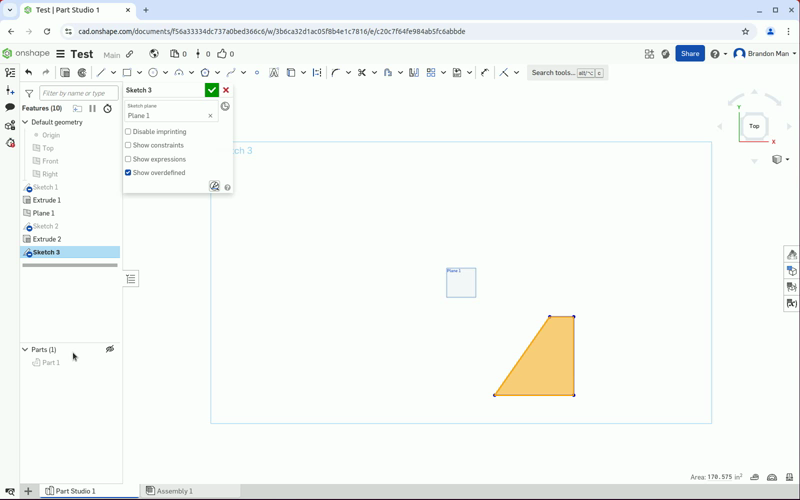
key(shift+e)
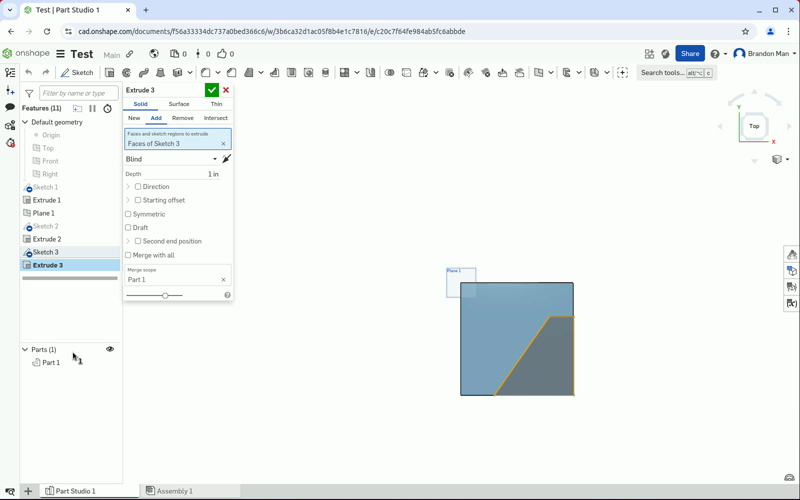
mouse_move(143, 106)
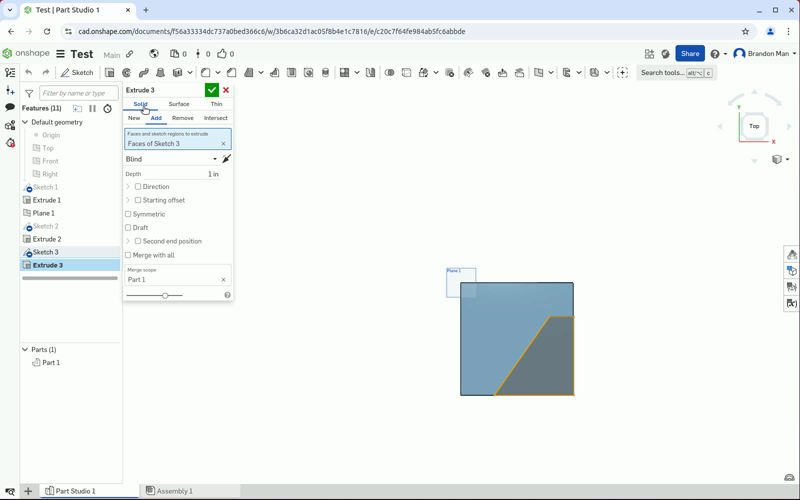
click(143, 106)
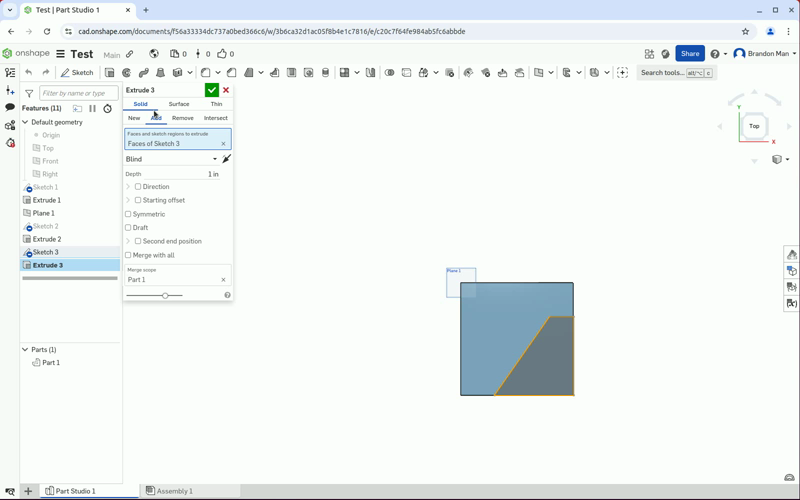
mouse_move(186, 120)
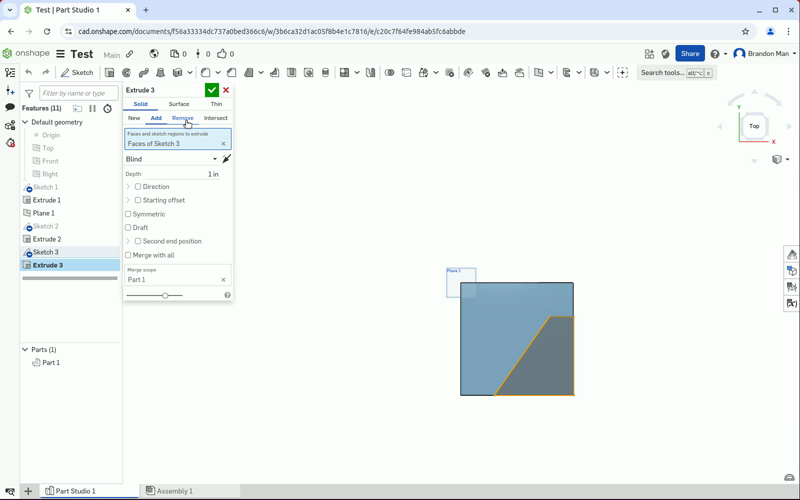
click(186, 120)
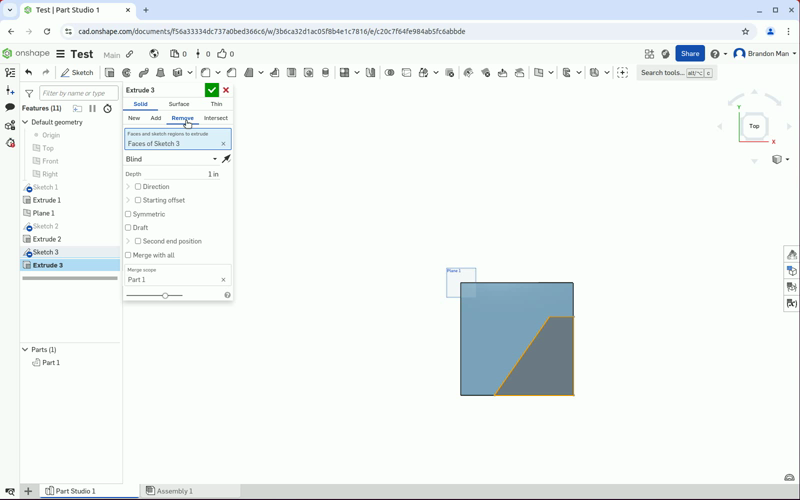
key(tab, 4)
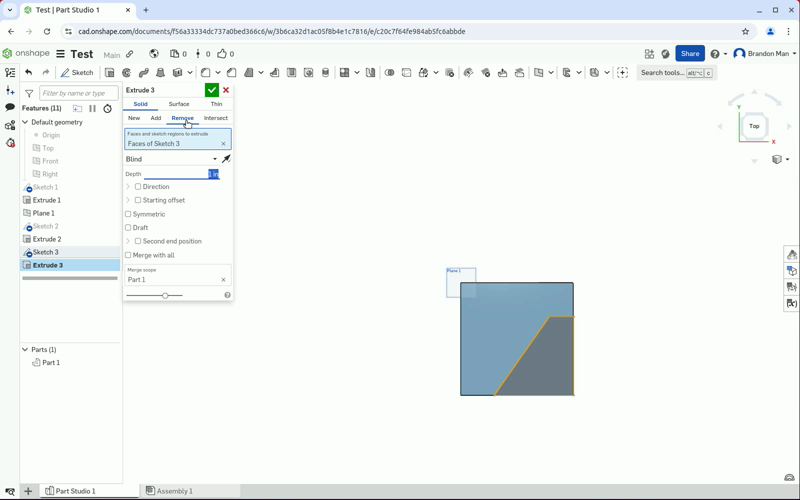
text(11.554)
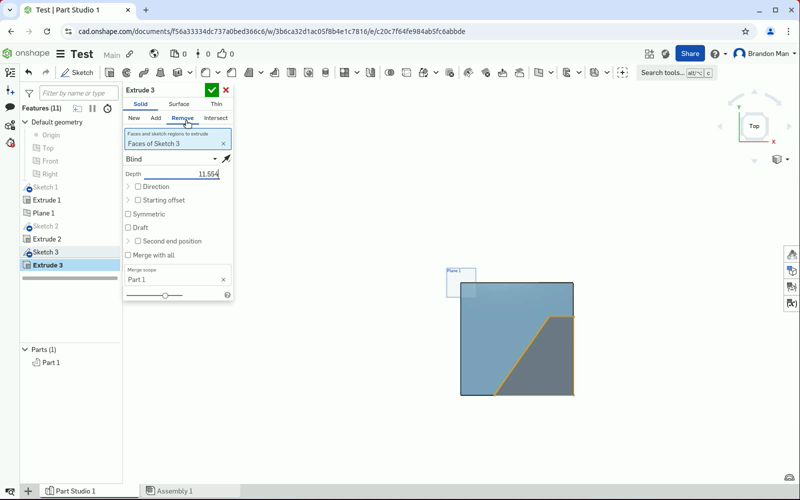
key(tab, 6)
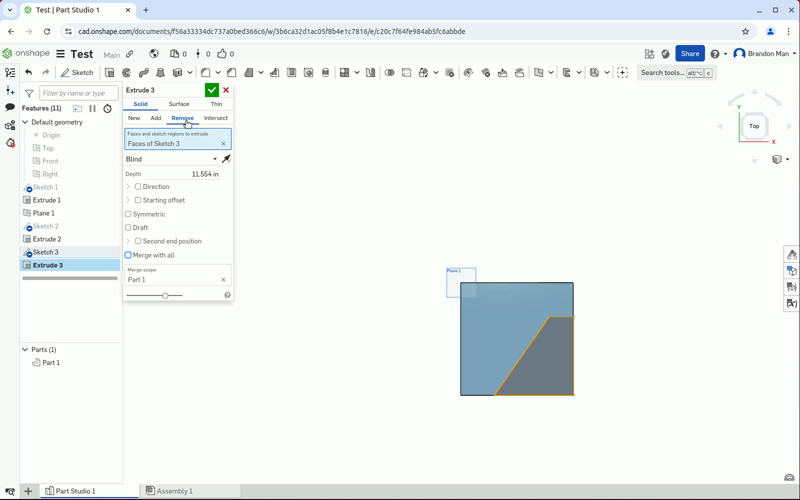
key(space)
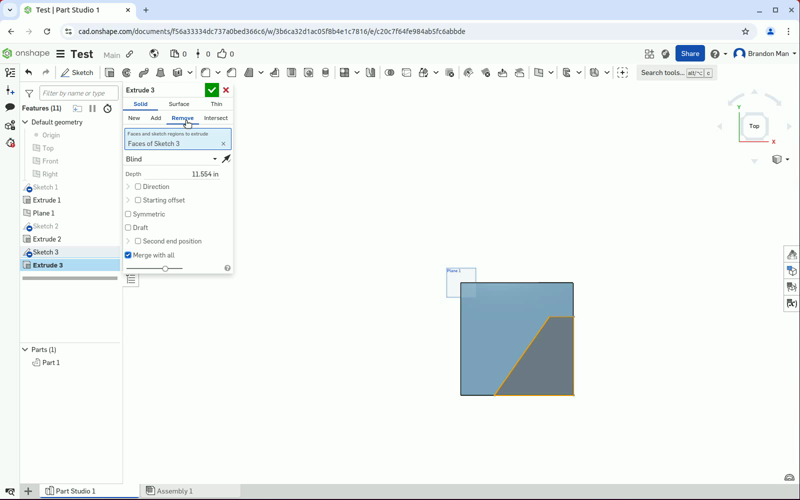
key(enter)
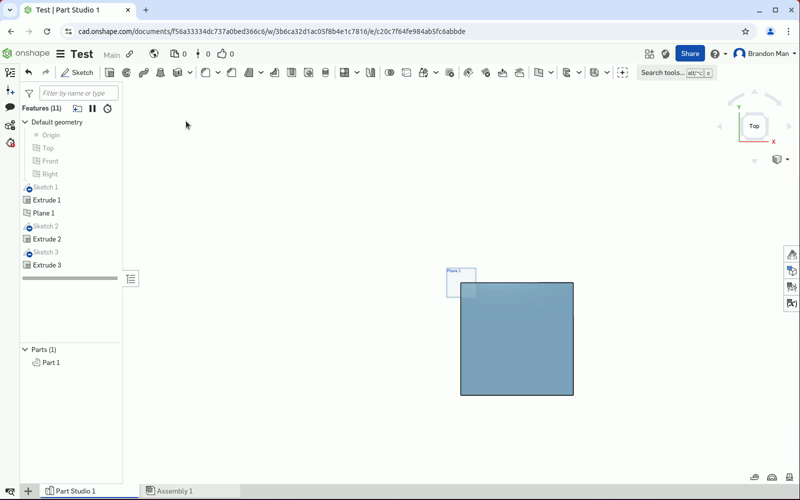
key(shift+h)
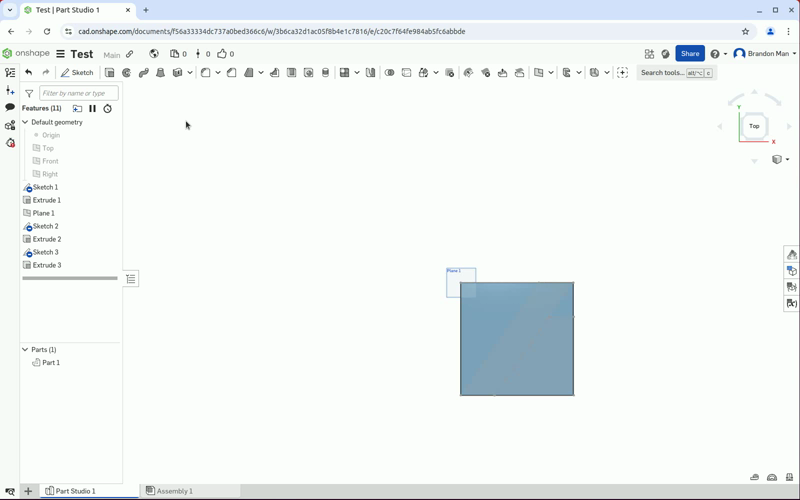
key(shift+h)
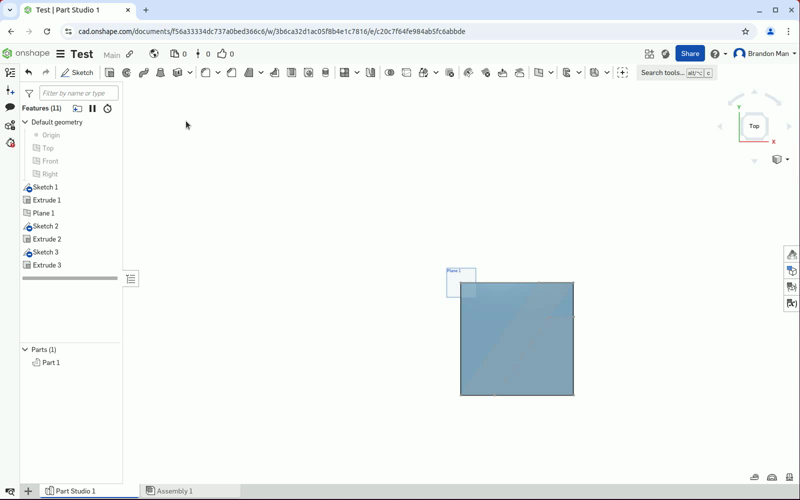
key(shift+7)
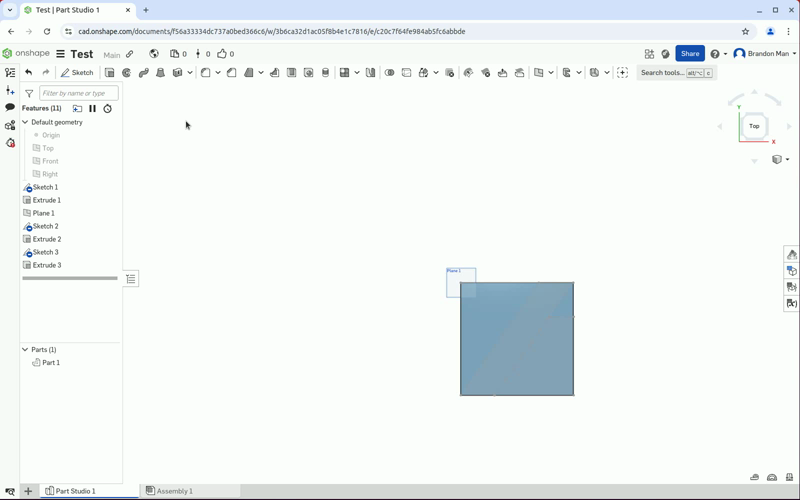
key(up, 3)
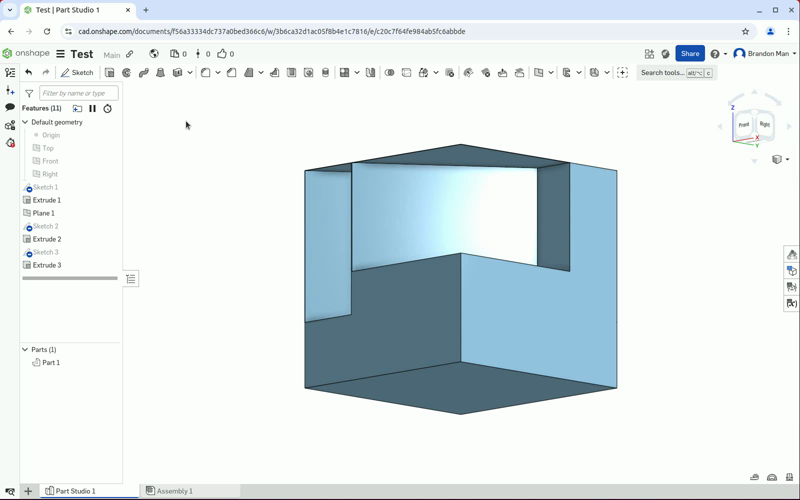
key(left, 3)
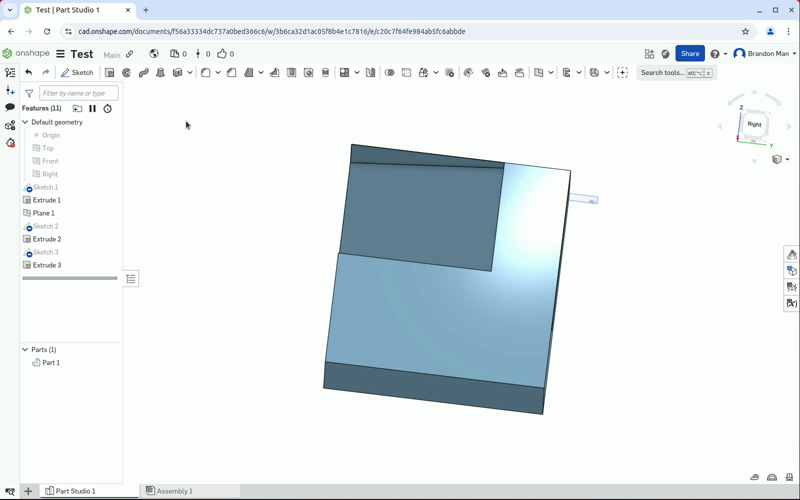
key(right, 3)
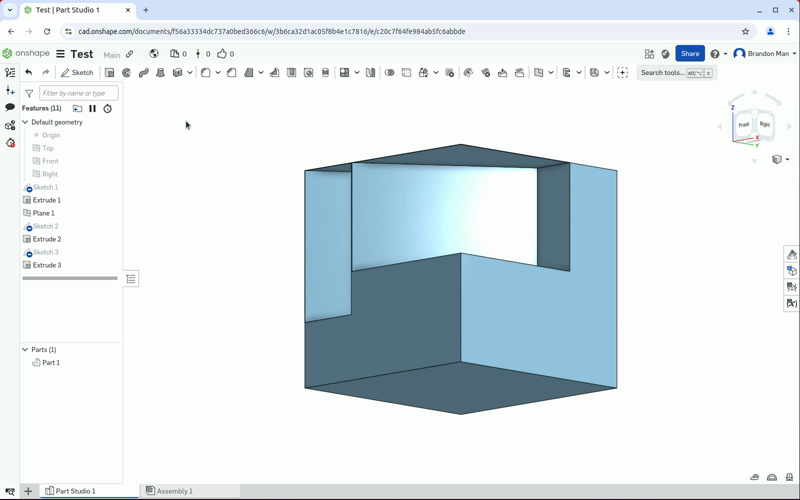
key(down, 3)
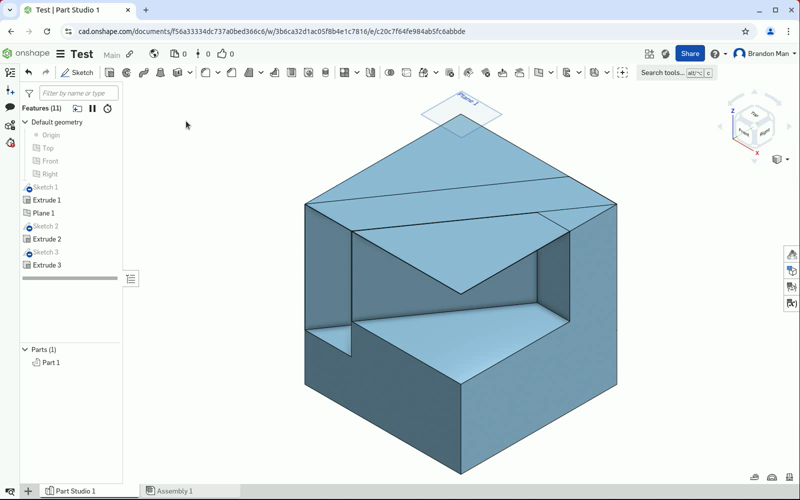
mouse_move(73, 189)
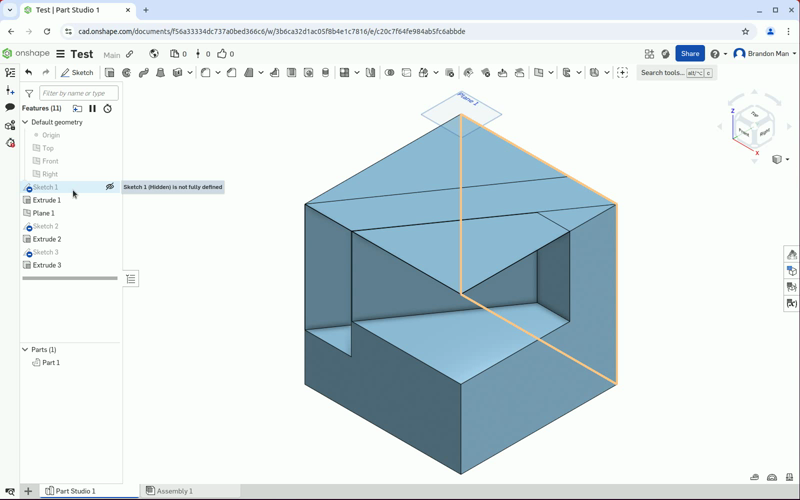
click(73, 189)